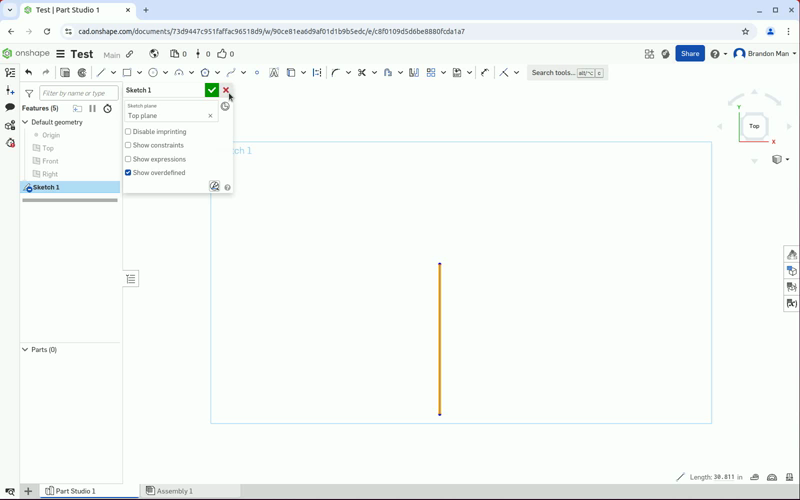
key(shift+h)
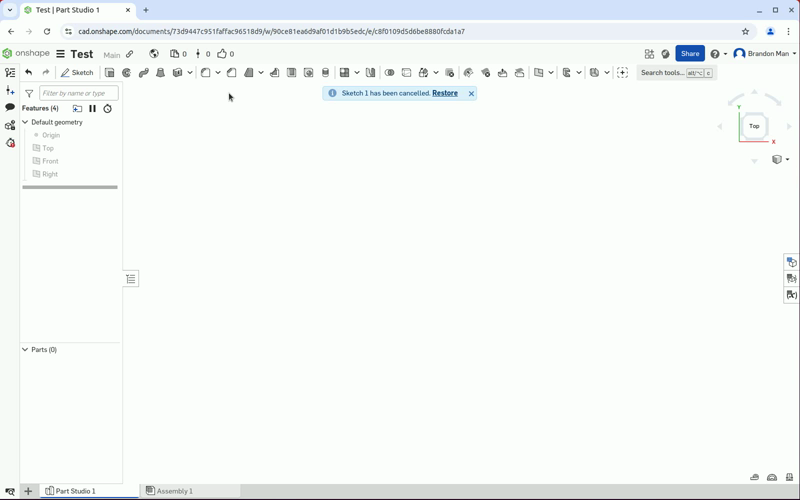
mouse_move(73, 352)
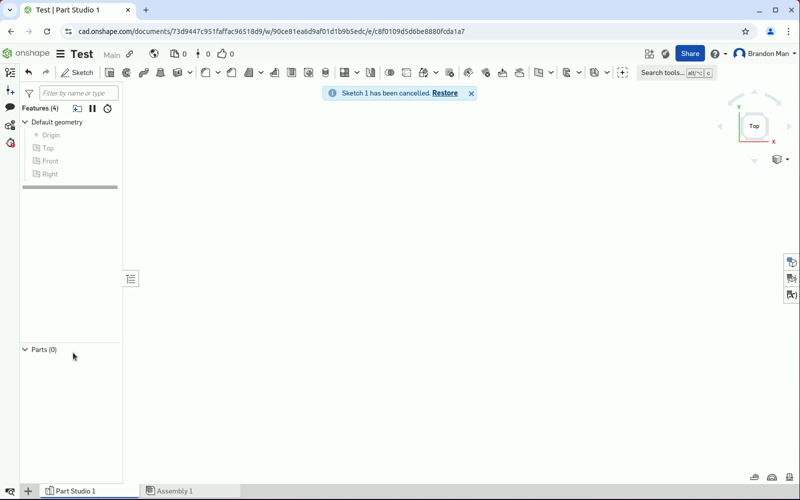
key(y)
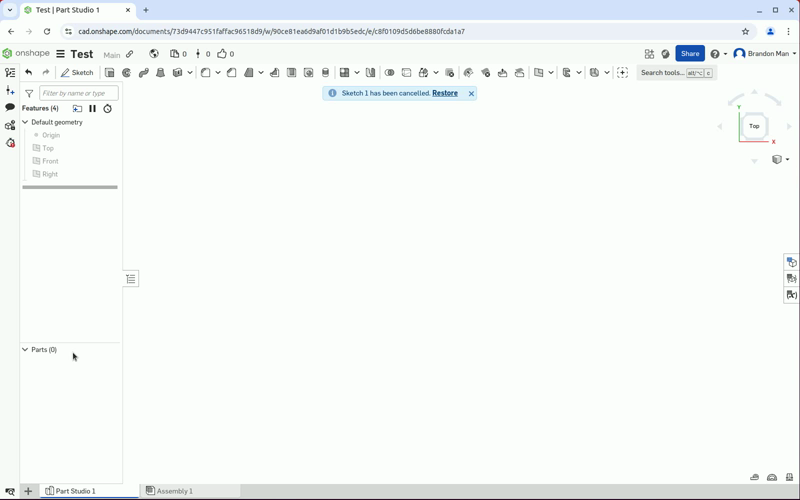
key(shift+p)
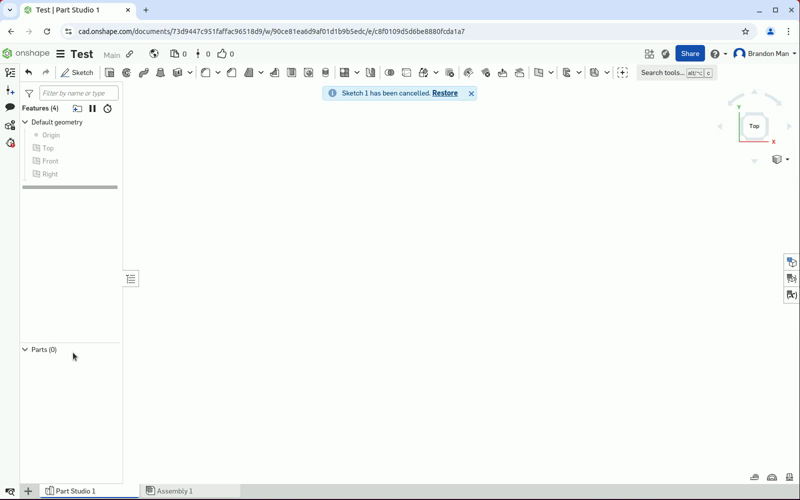
key(space)
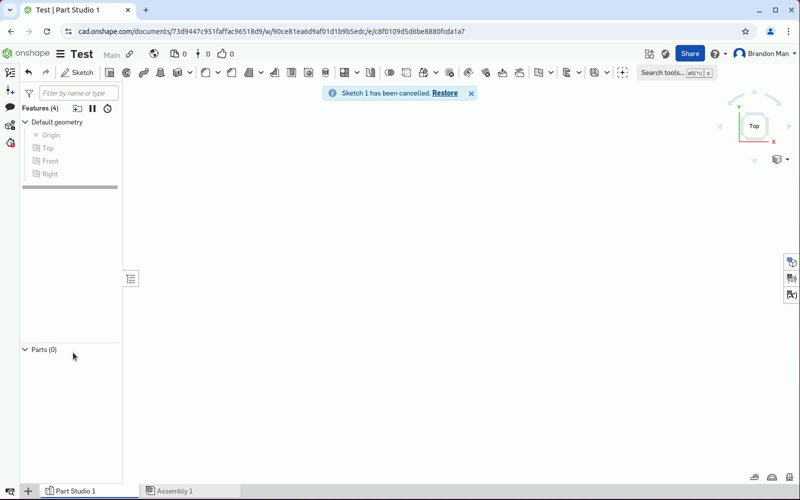
key_down(shift)
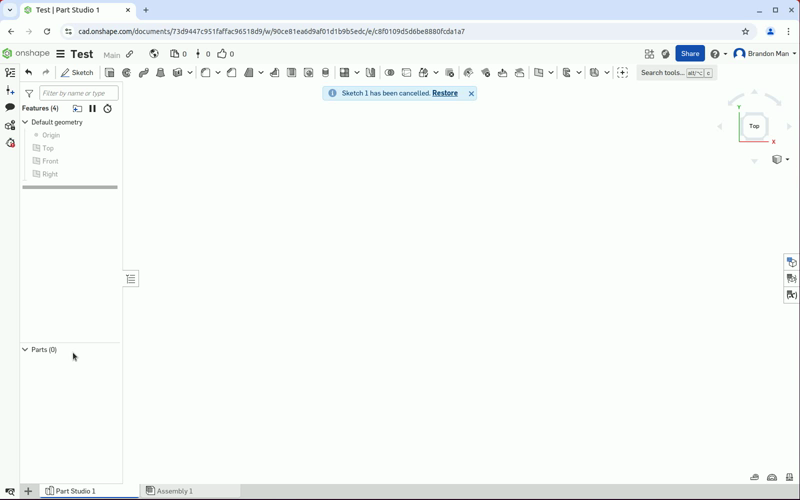
key(up)
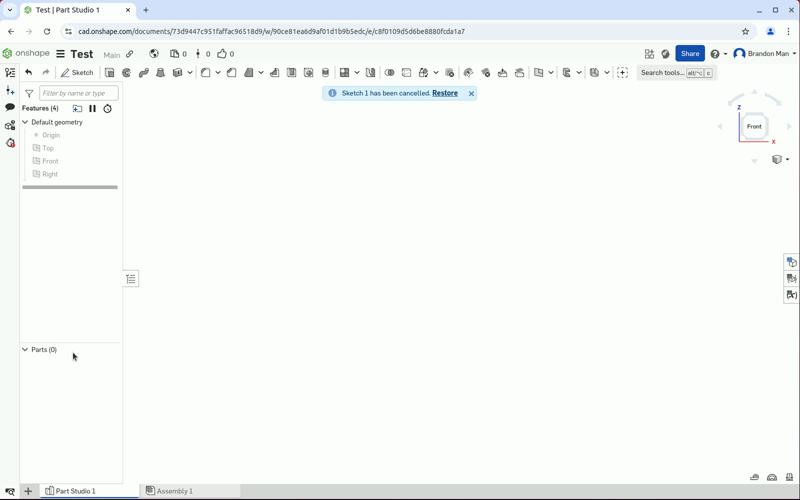
key_up(shift)
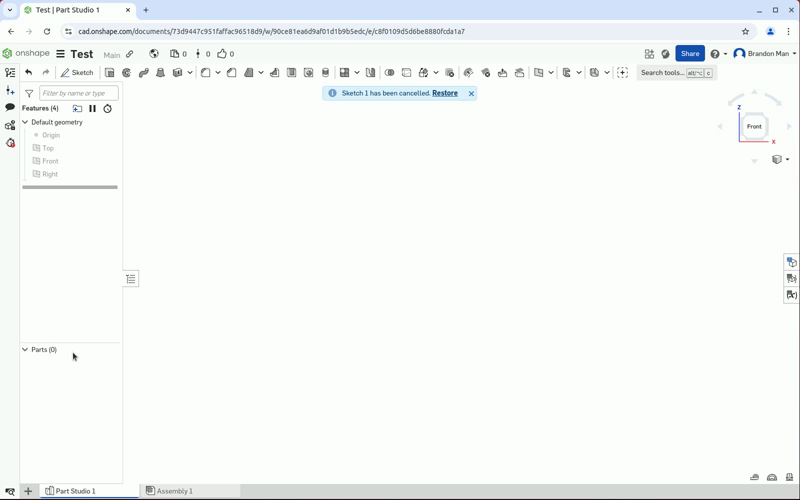
key(space)
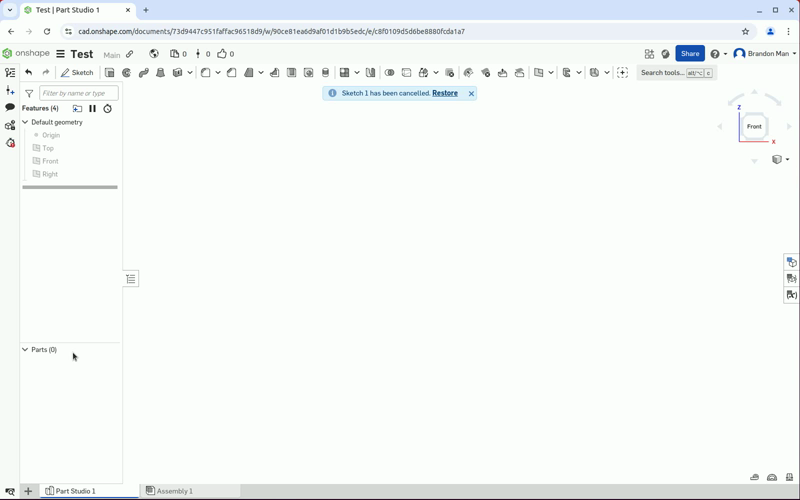
key_down(shift)
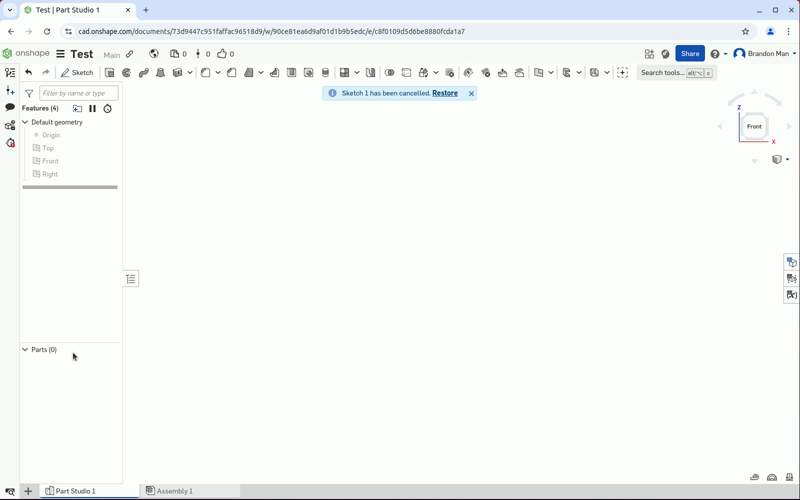
key(left)
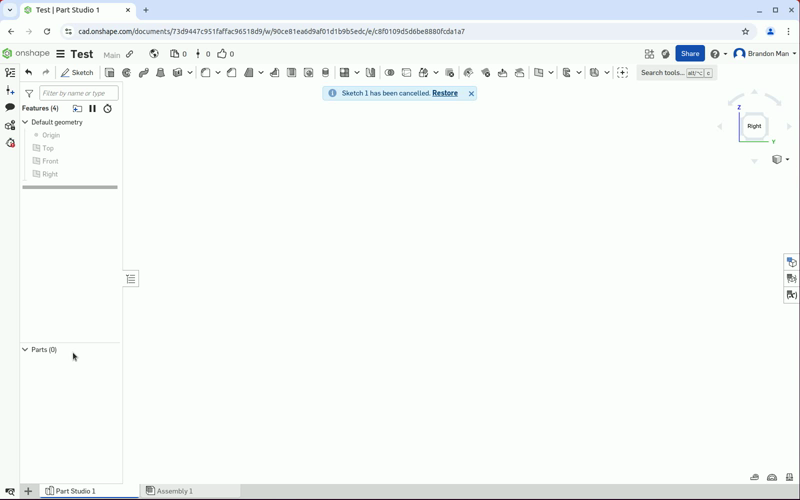
key_up(shift)
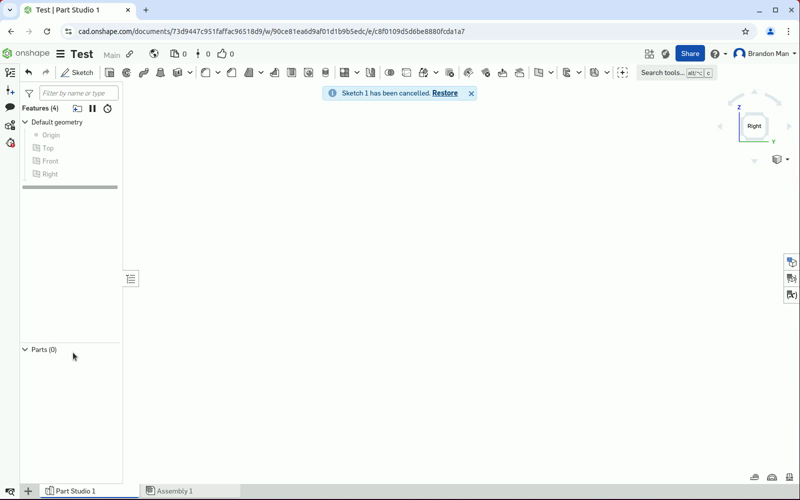
mouse_move(73, 352)
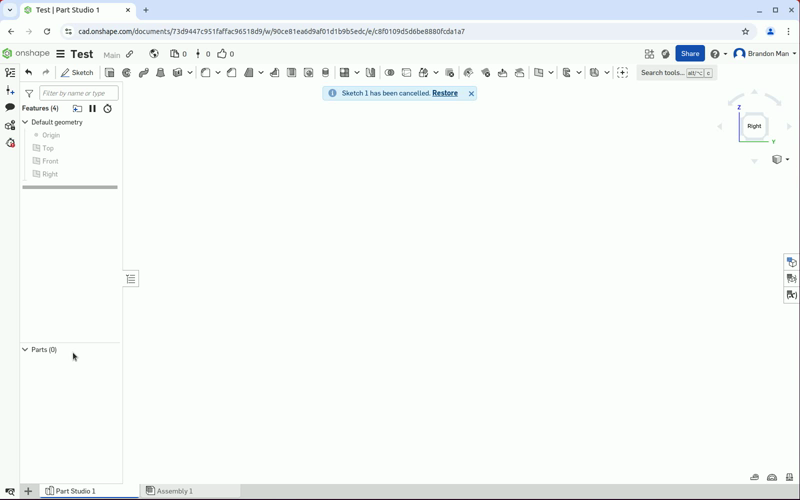
key(shift+y)
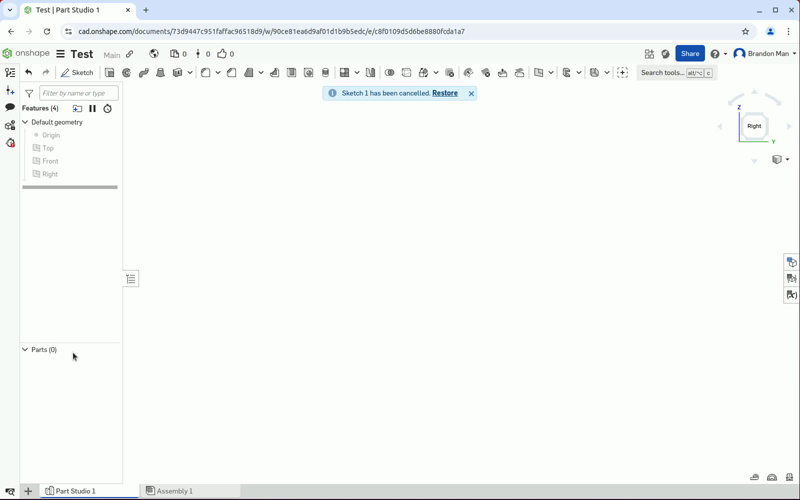
key(shift+s)
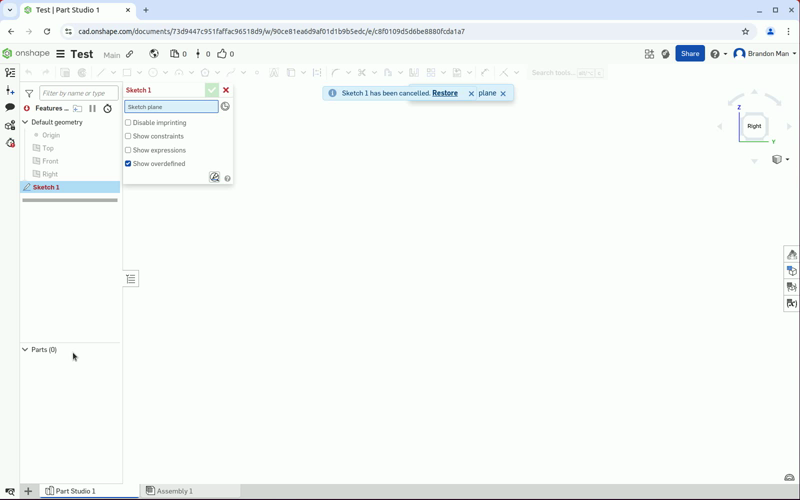
mouse_move(73, 176)
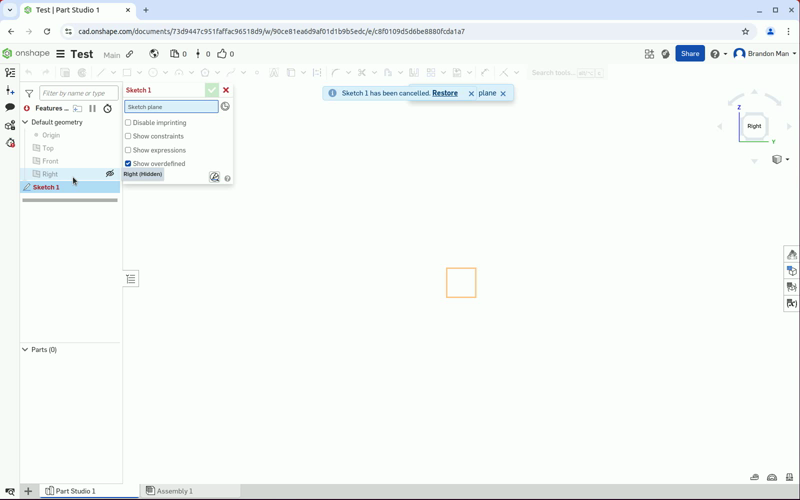
click(73, 176)
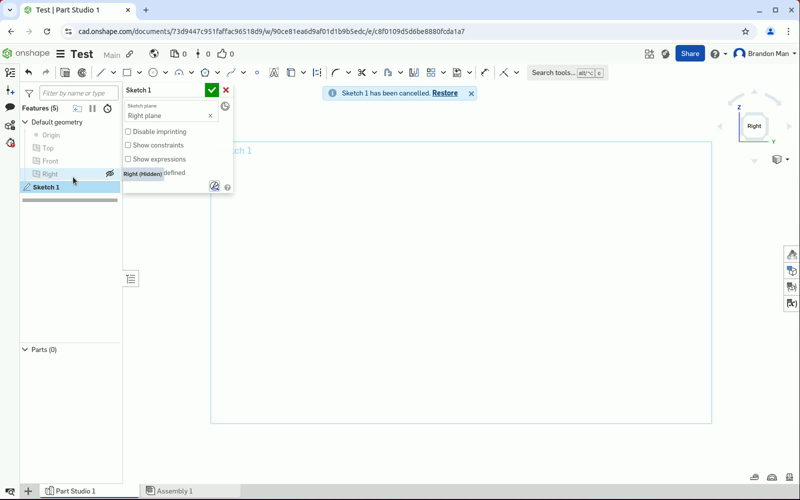
mouse_move(73, 352)
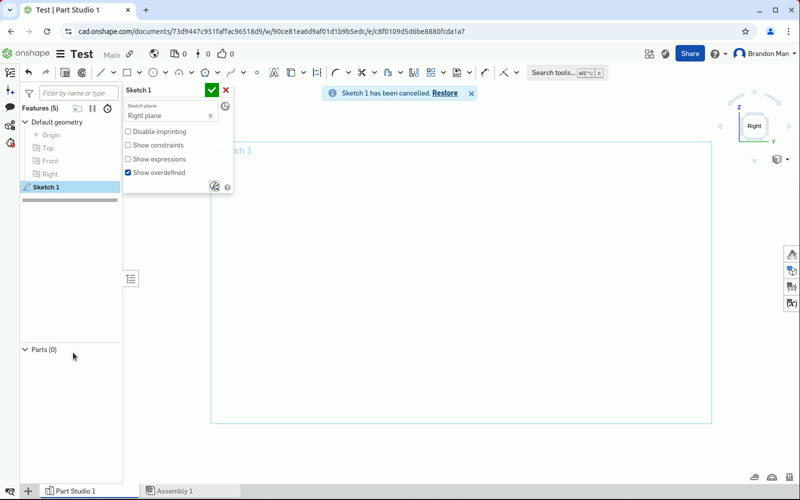
key(y)
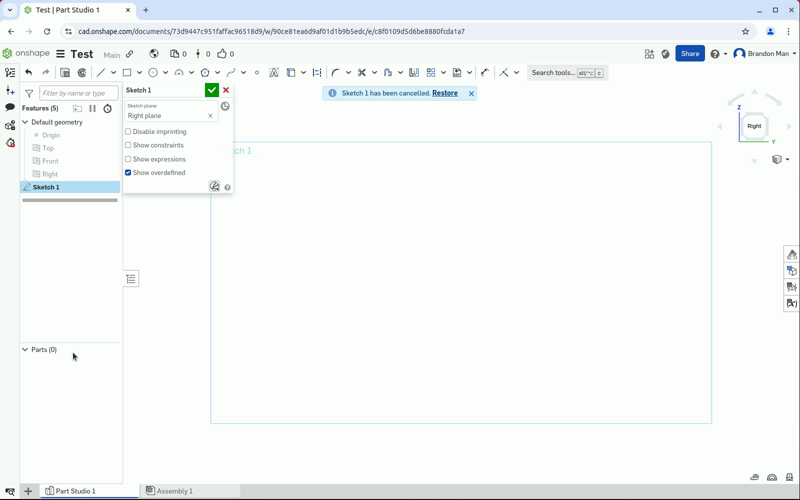
key(l)
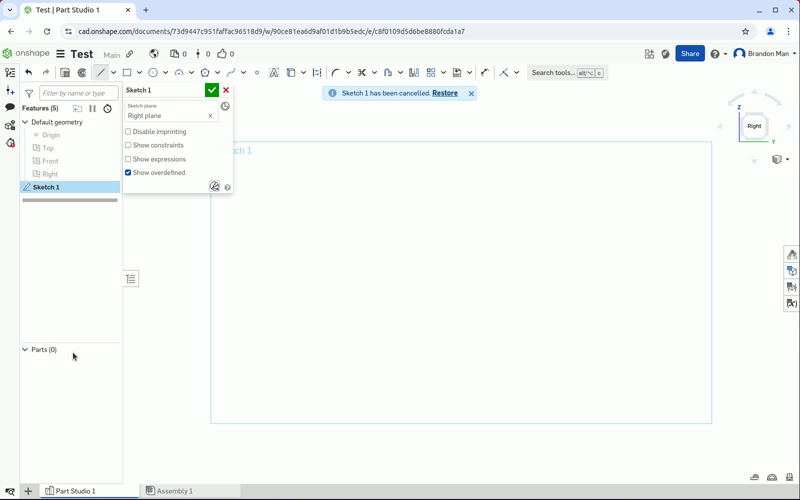
key_down(shift)
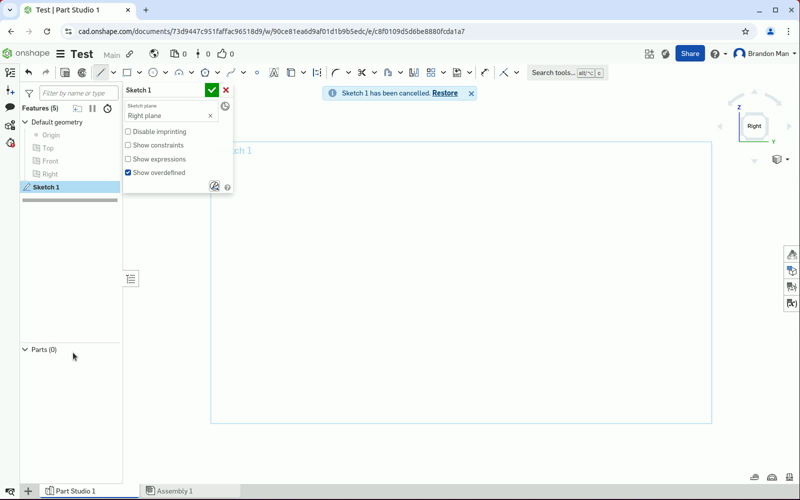
mouse_move(358, 395)
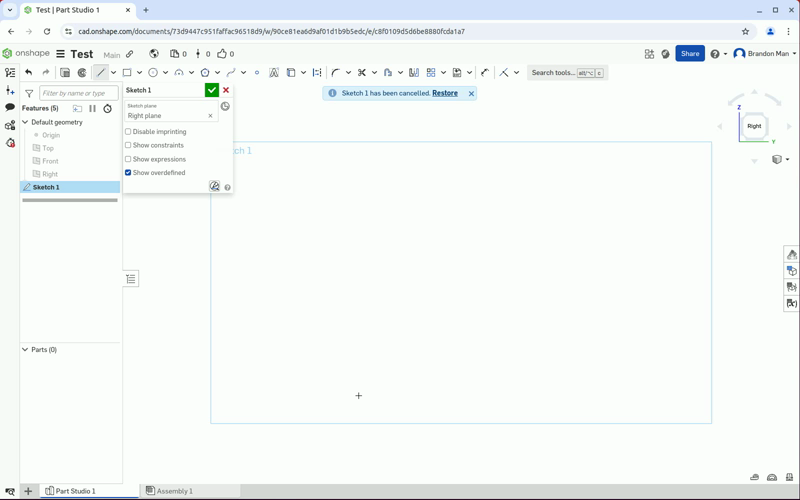
click(358, 395)
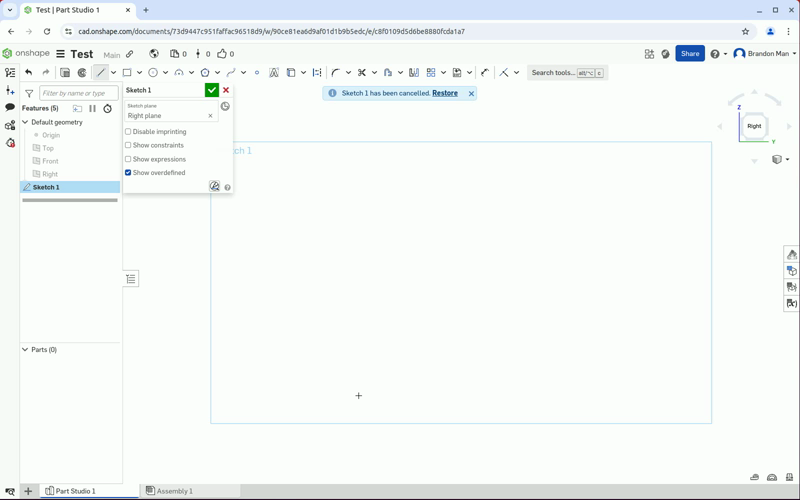
key_up(shift)
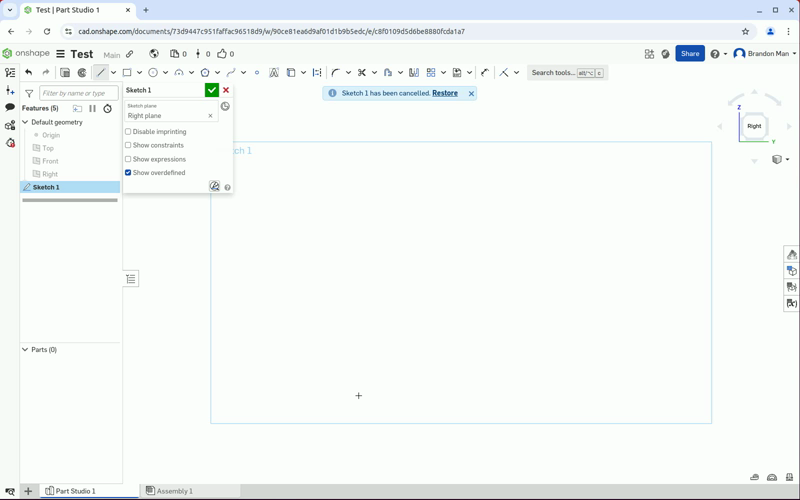
key_down(shift)
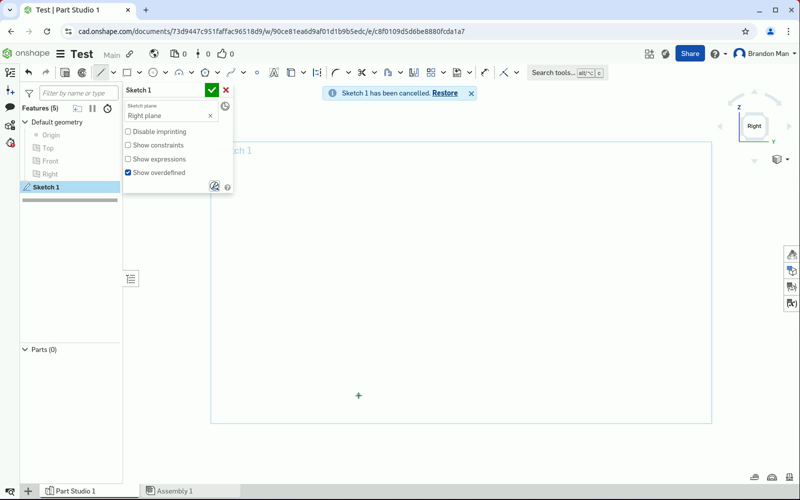
mouse_move(504, 395)
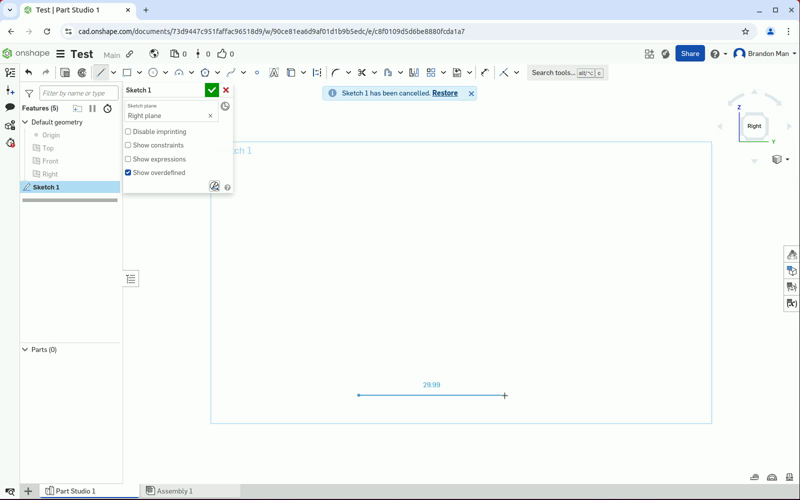
click(504, 395)
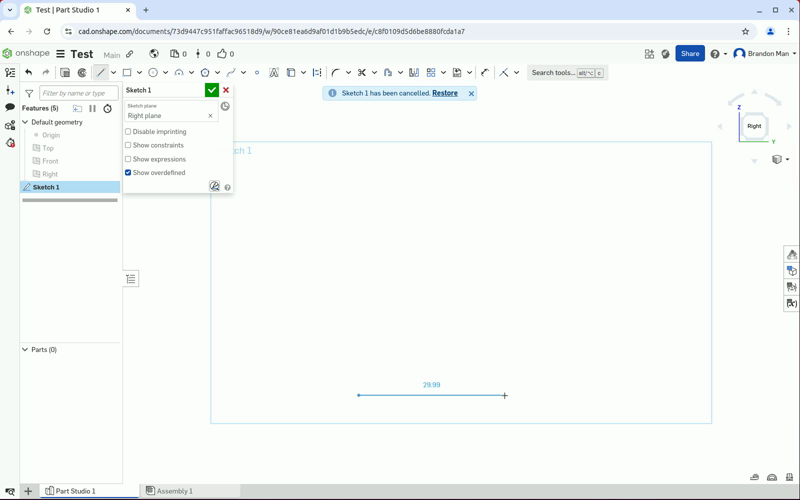
key_up(shift)
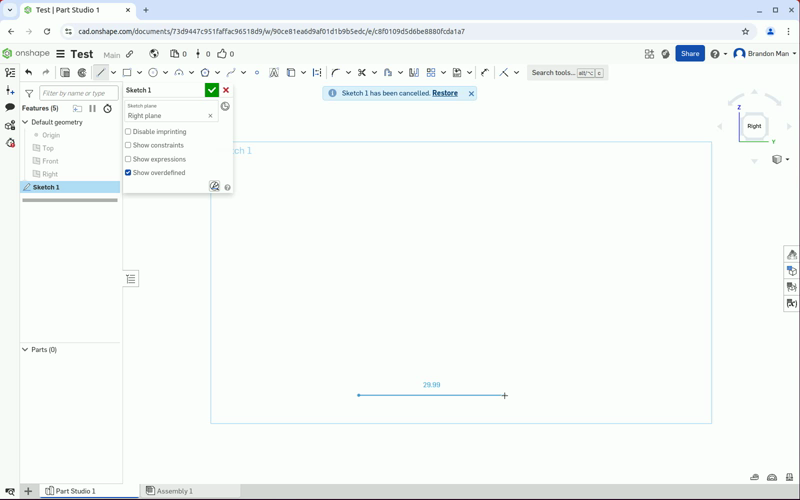
key_down(shift)
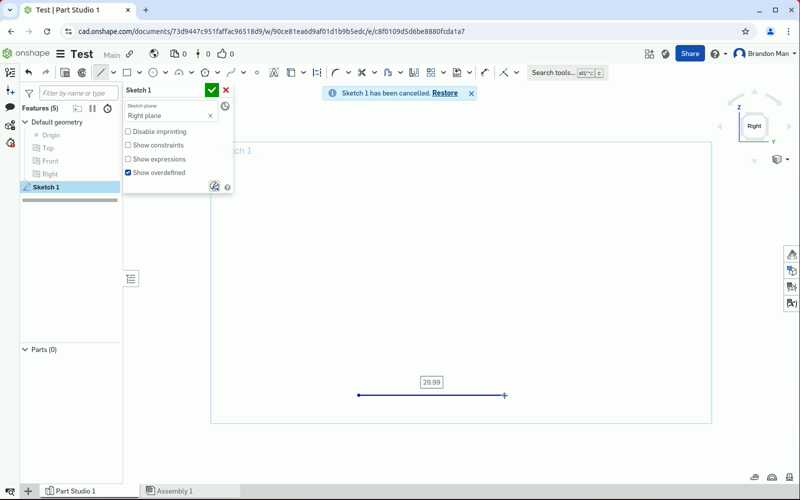
mouse_move(504, 175)
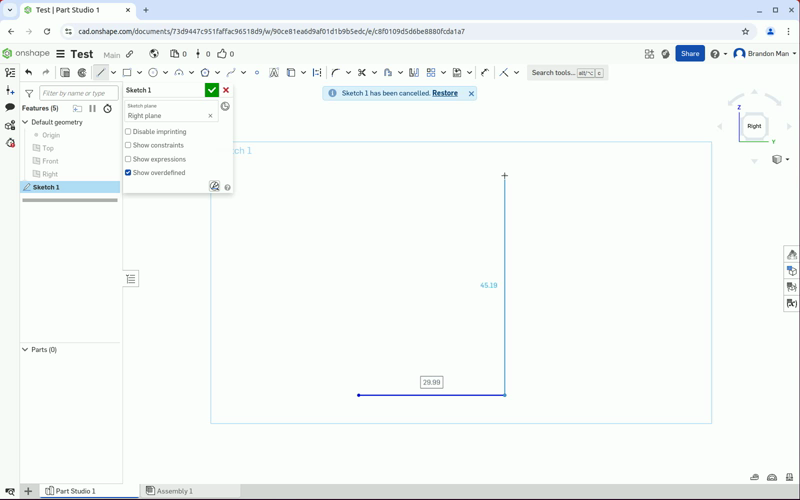
click(504, 175)
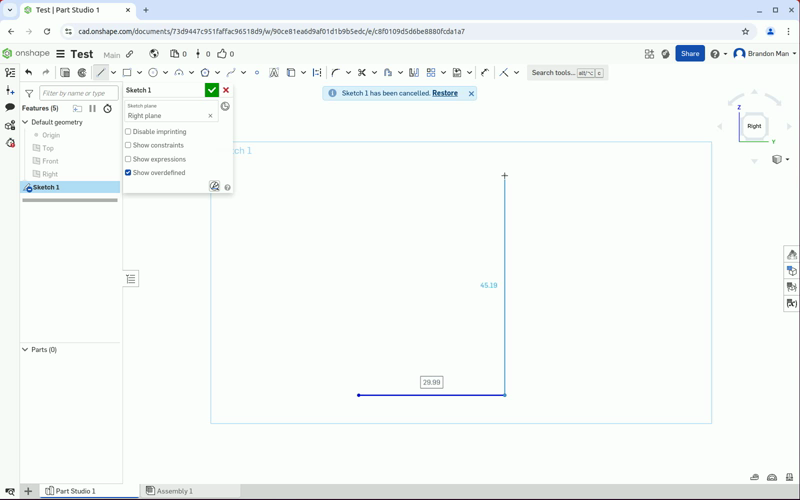
key_up(shift)
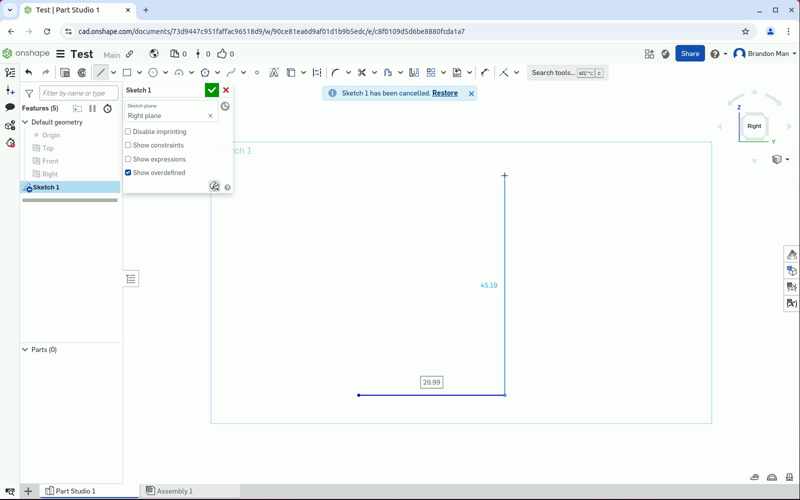
key_down(shift)
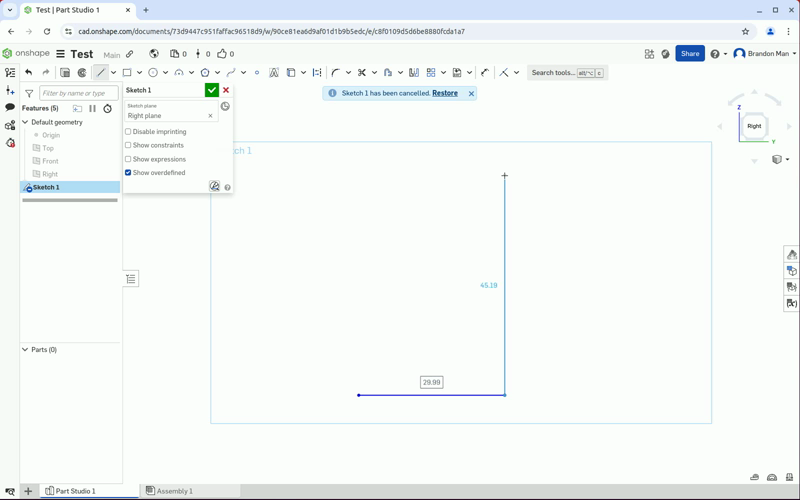
mouse_move(358, 175)
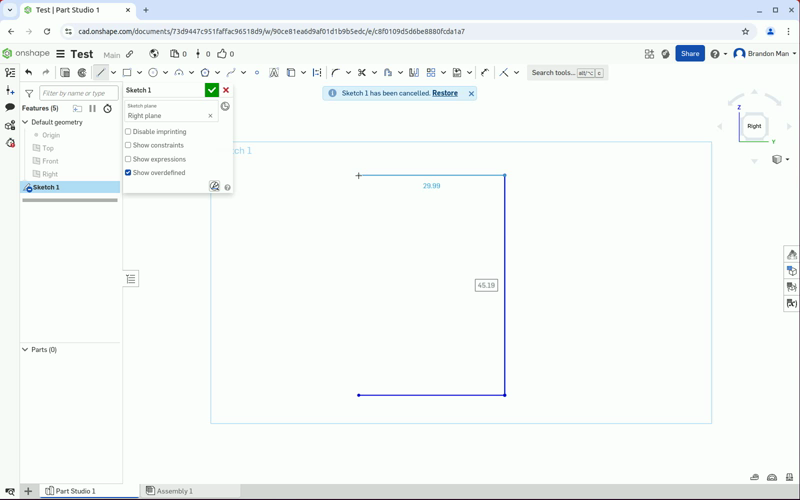
click(358, 175)
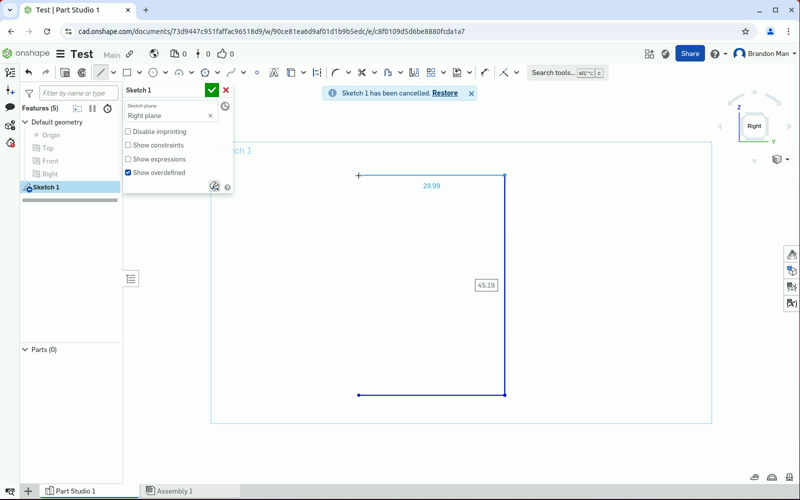
key_up(shift)
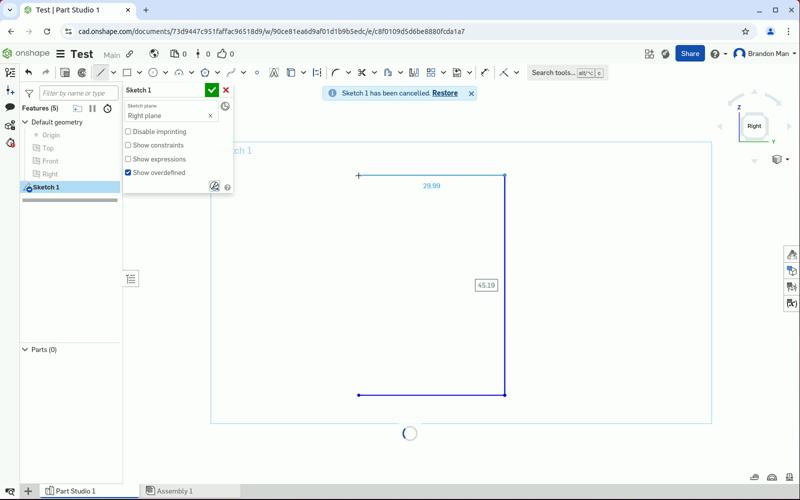
key_down(shift)
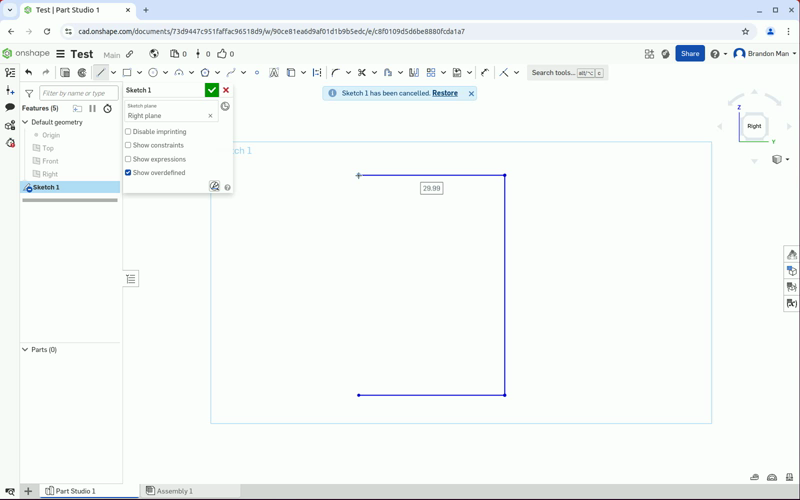
mouse_move(358, 395)
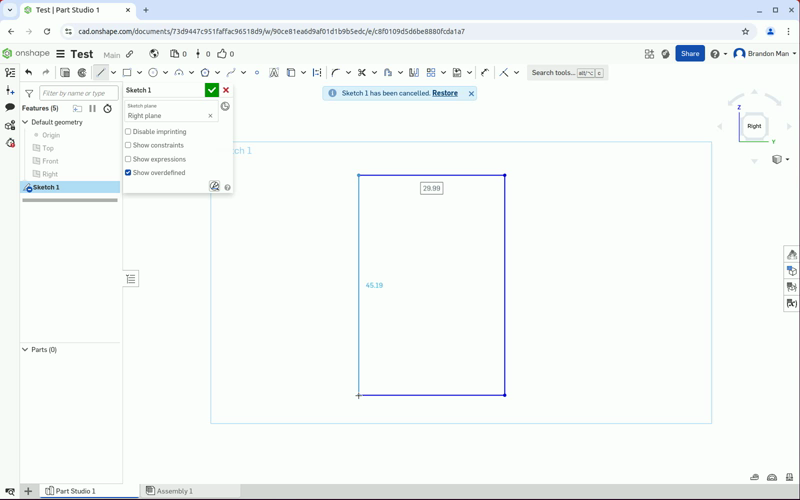
key_up(shift)
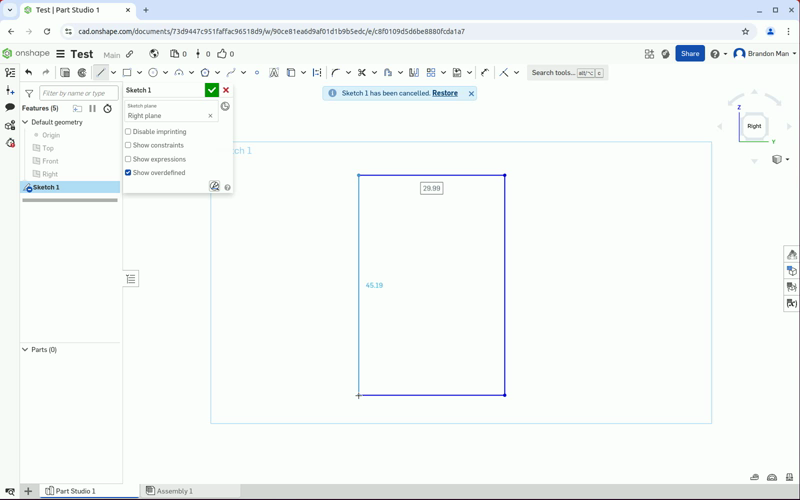
click(358, 395)
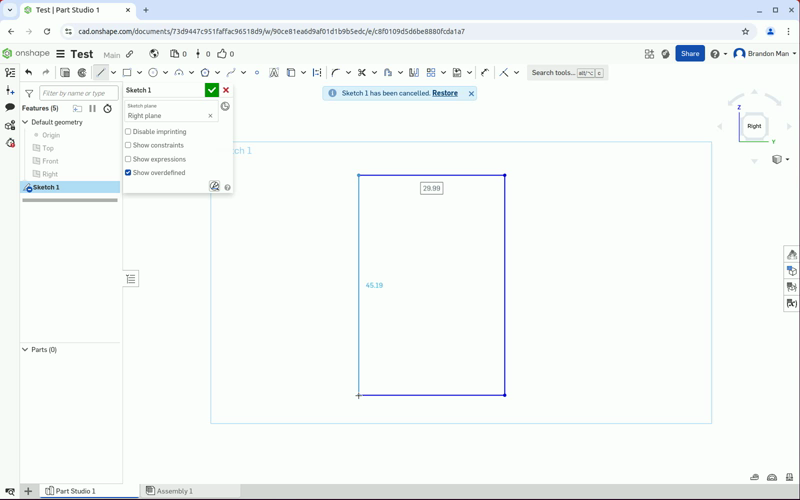
key(esc)
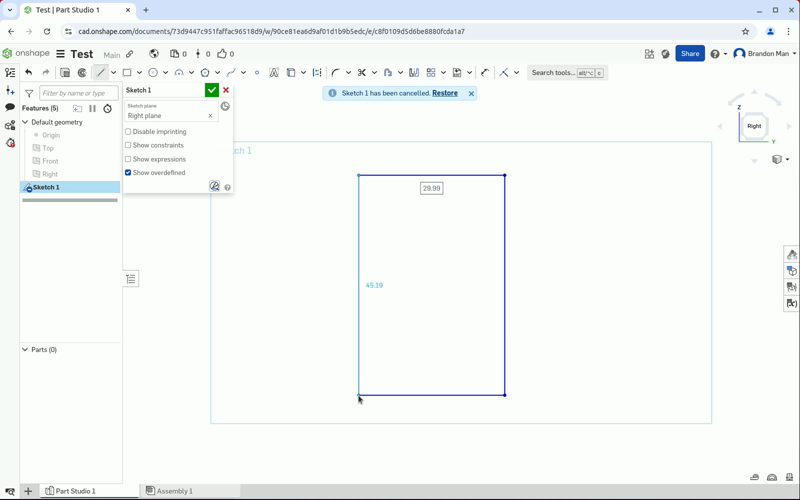
key(l)
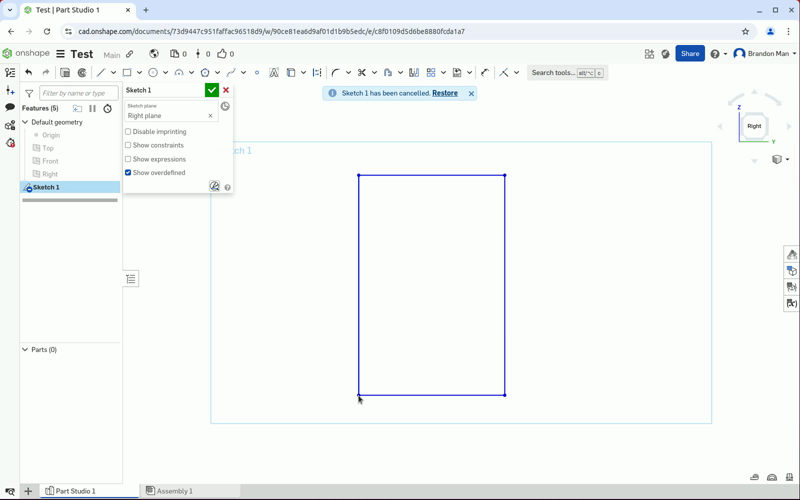
key_down(shift)
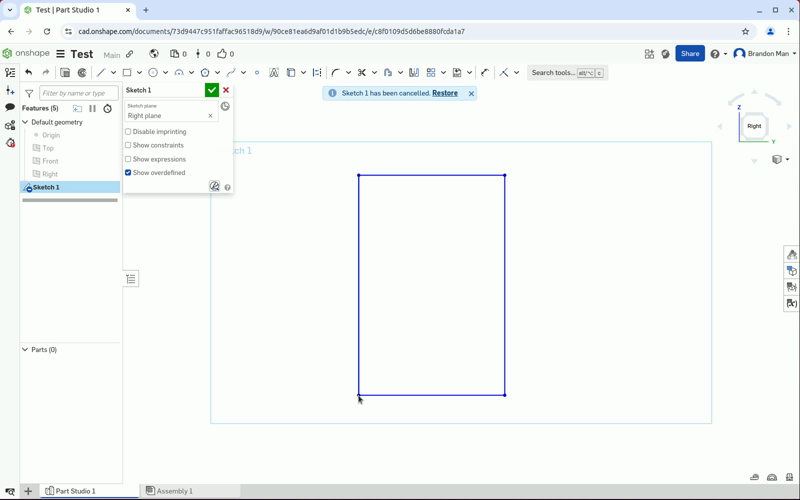
mouse_move(374, 379)
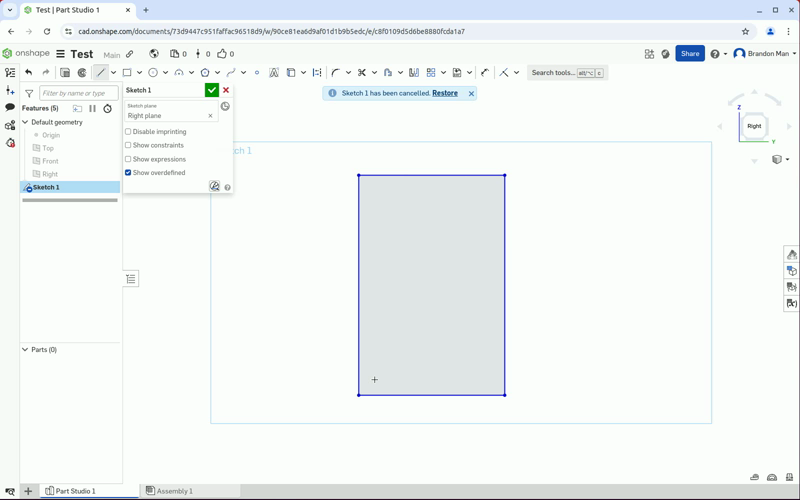
click(374, 379)
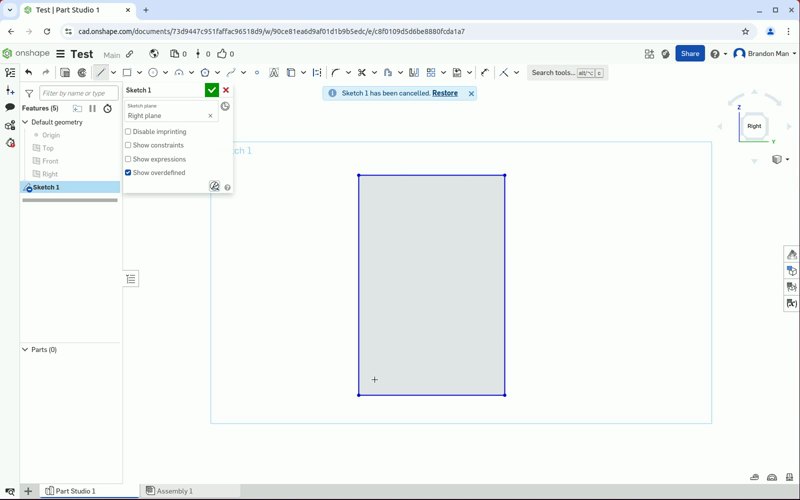
key_up(shift)
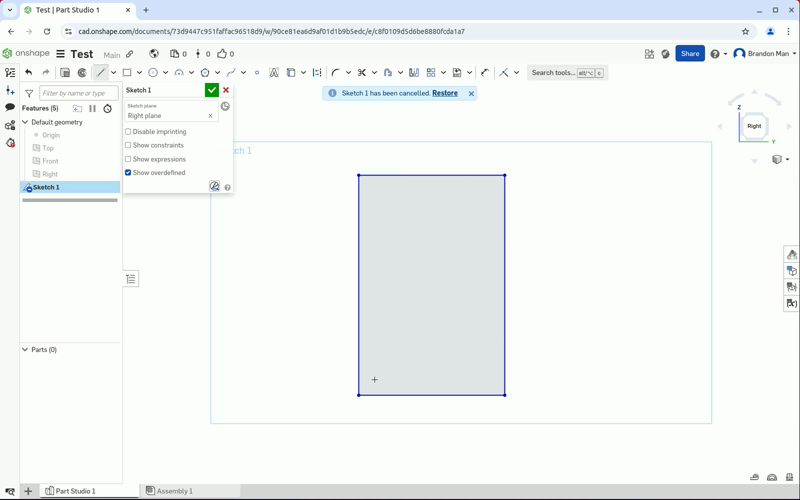
key_down(shift)
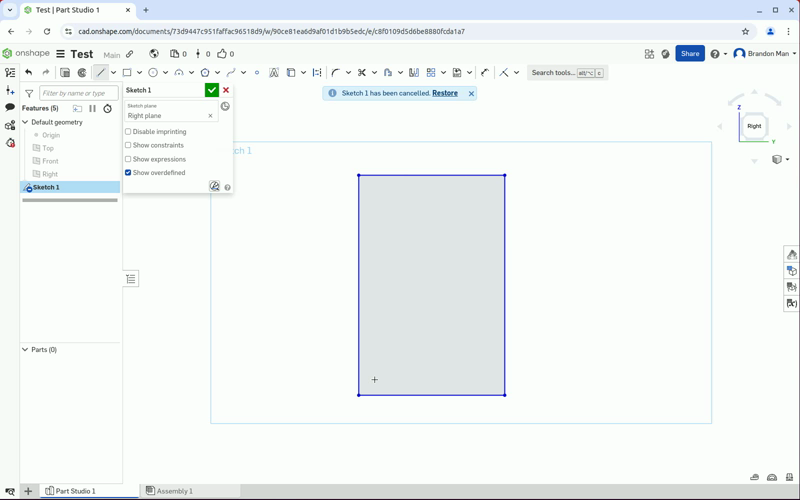
mouse_move(488, 379)
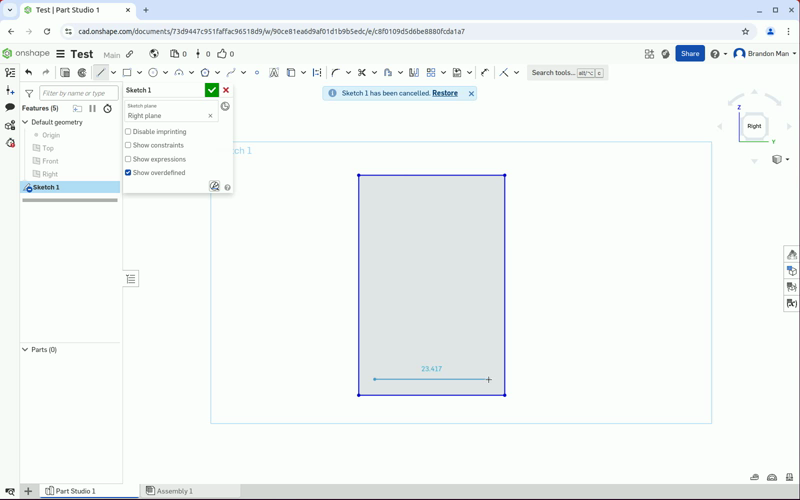
click(488, 379)
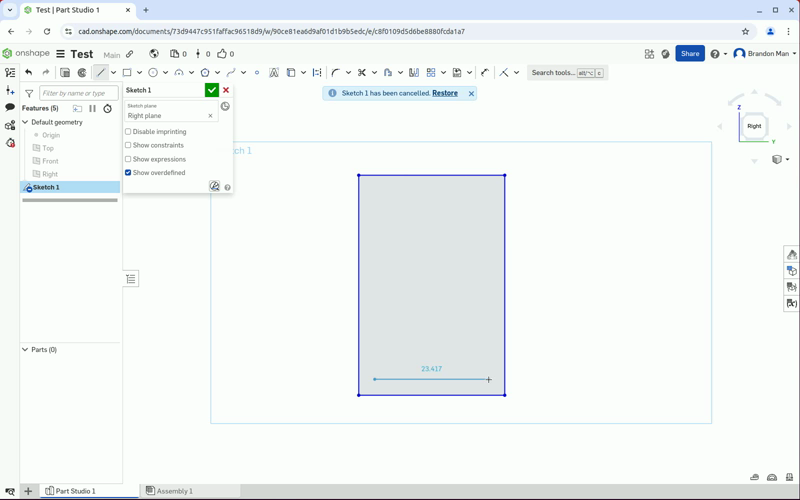
key_up(shift)
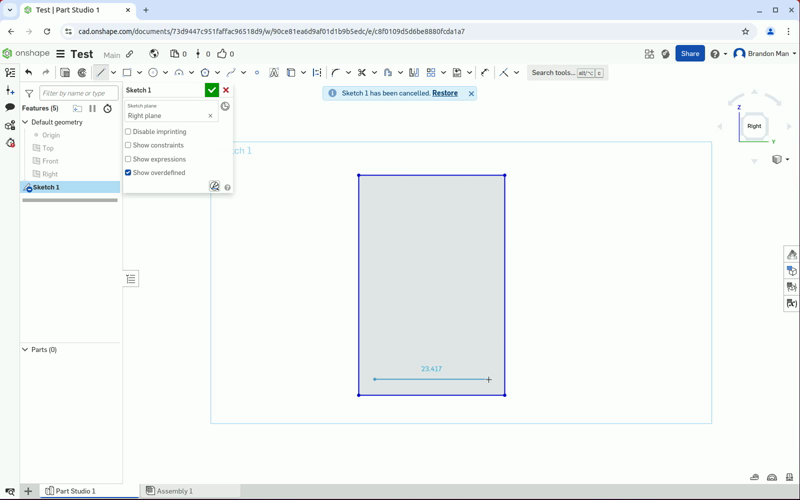
key_down(shift)
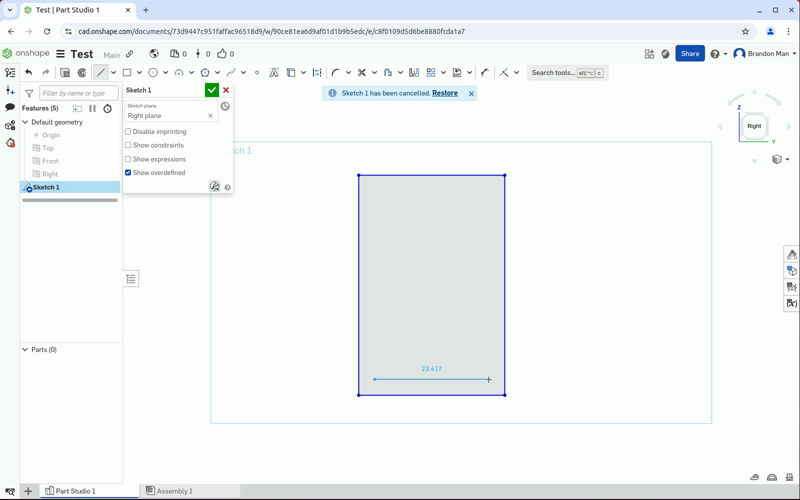
mouse_move(488, 191)
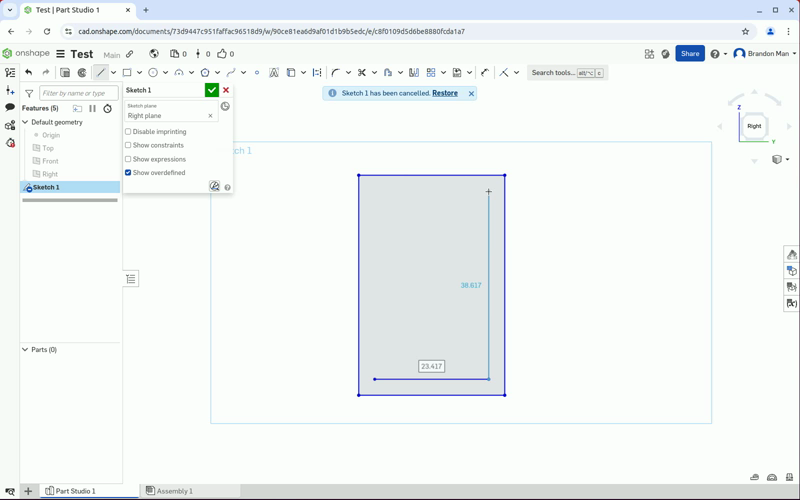
click(488, 191)
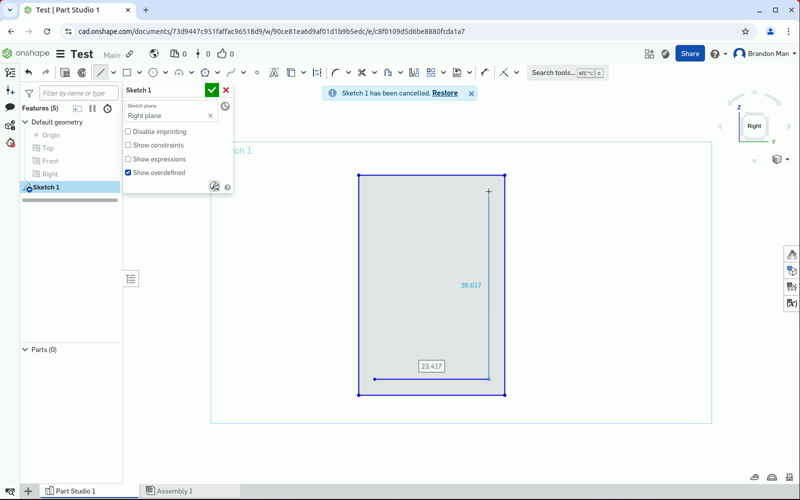
key_up(shift)
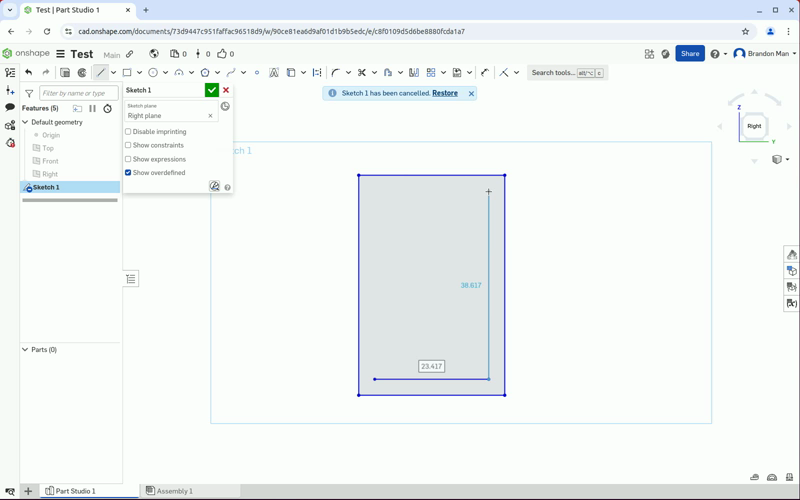
key_down(shift)
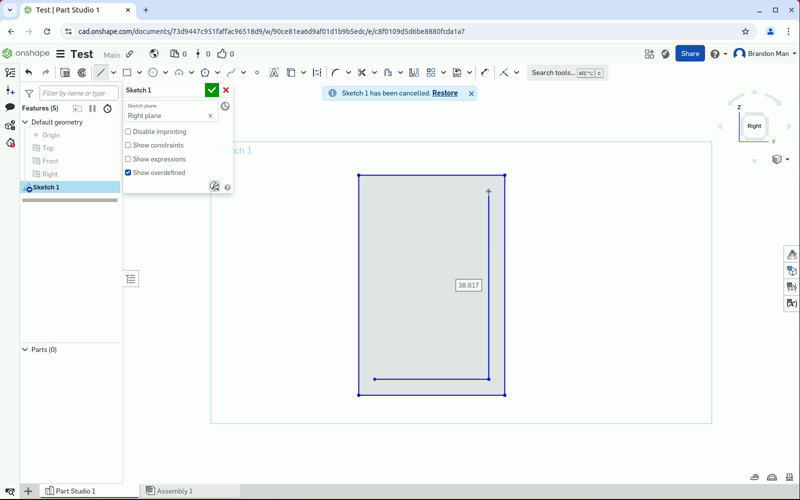
mouse_move(374, 191)
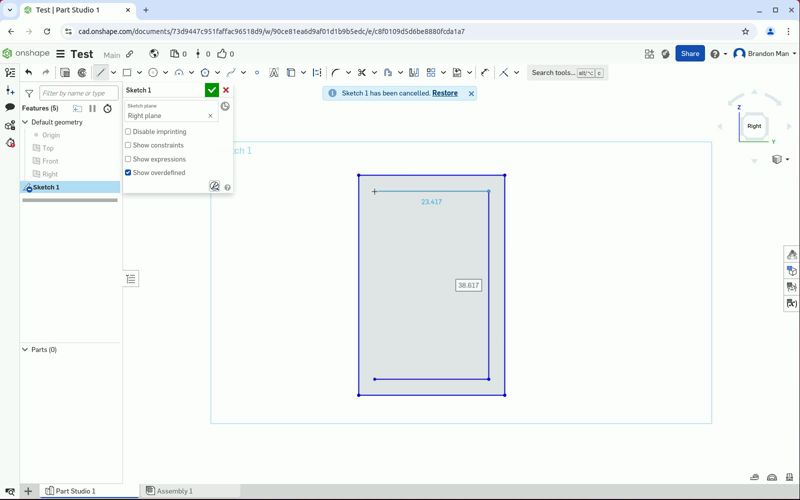
click(374, 191)
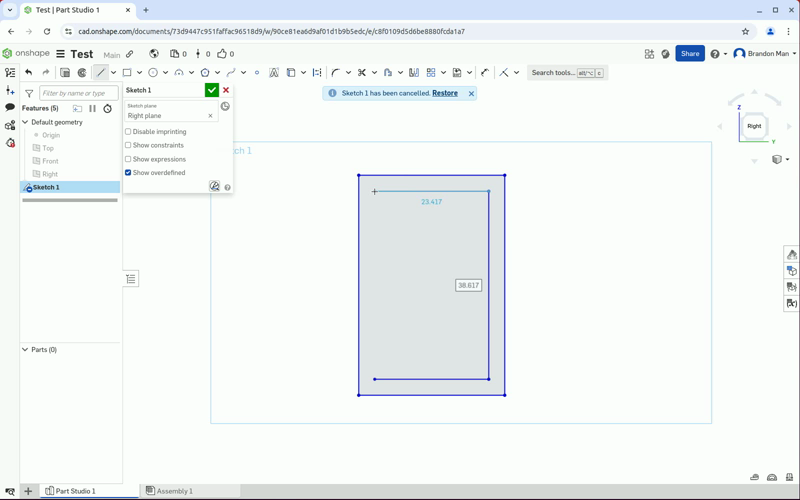
key_up(shift)
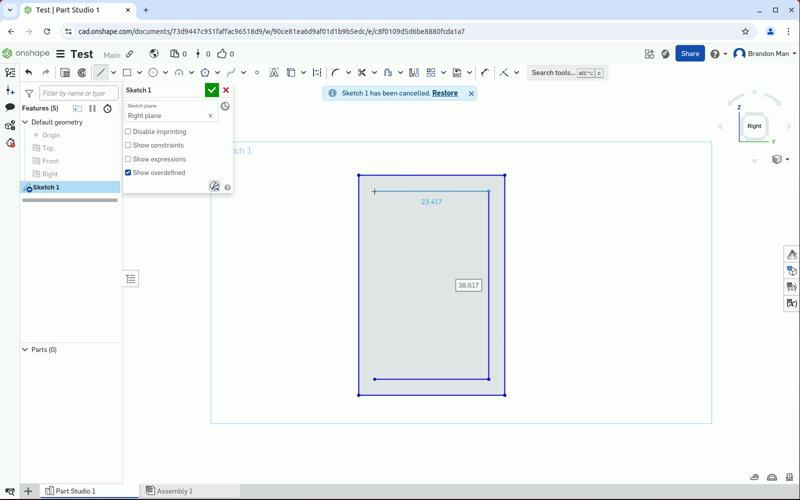
key_down(shift)
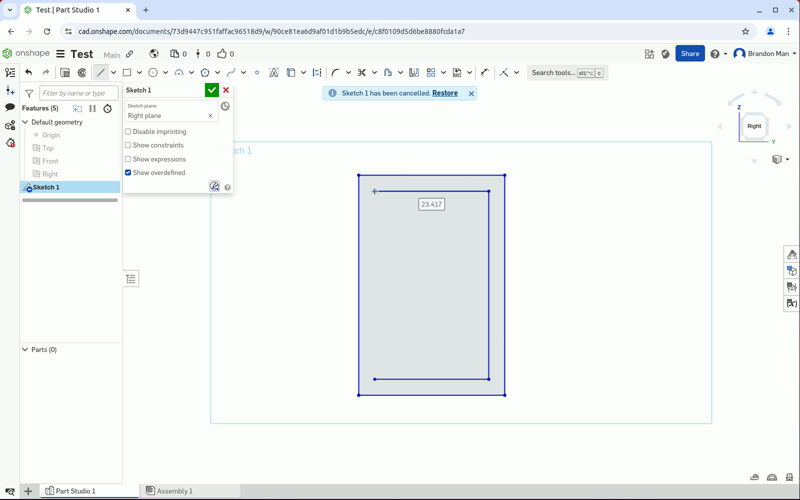
mouse_move(374, 379)
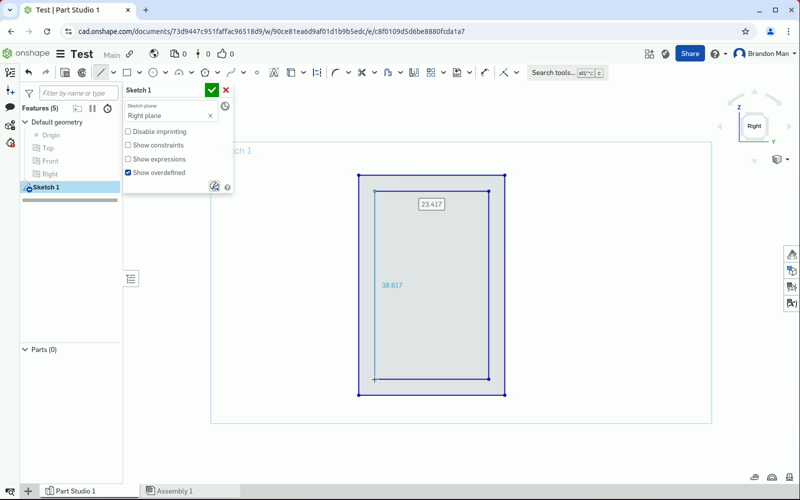
key_up(shift)
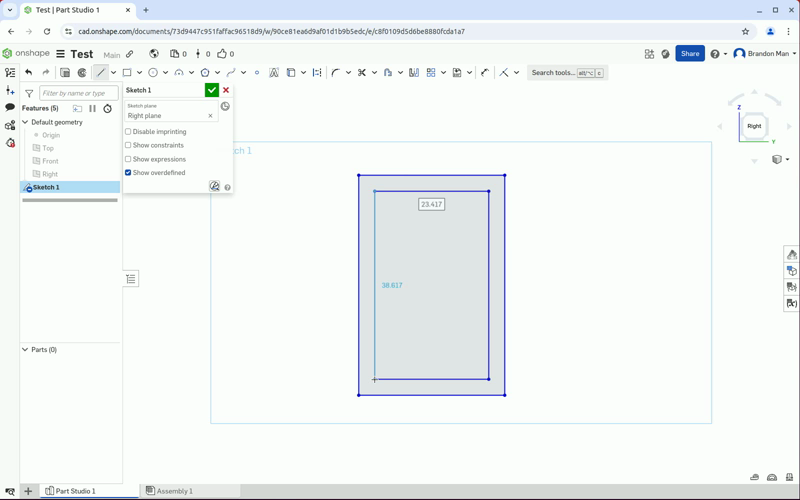
click(374, 379)
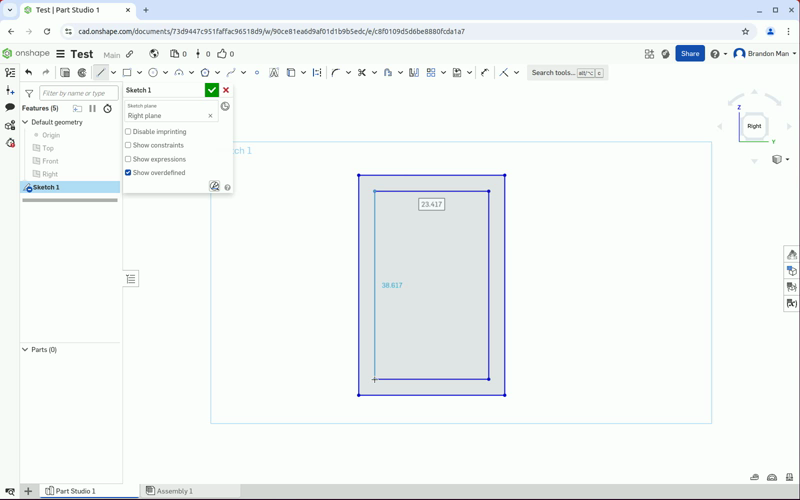
key(esc)
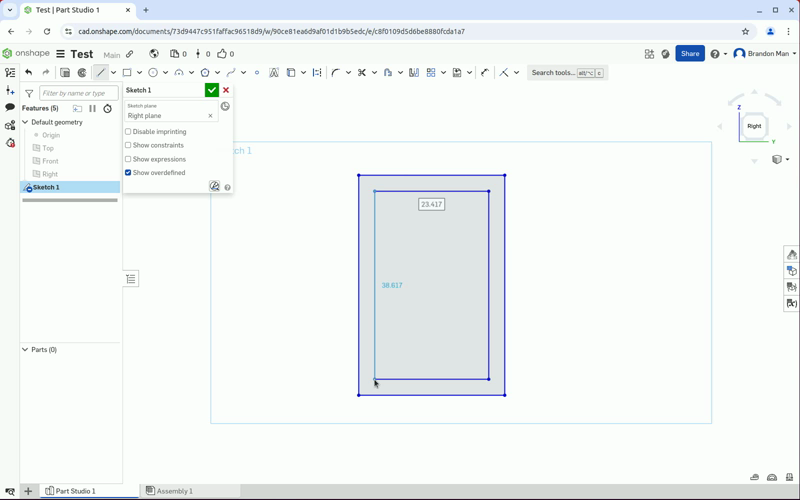
mouse_move(407, 183)
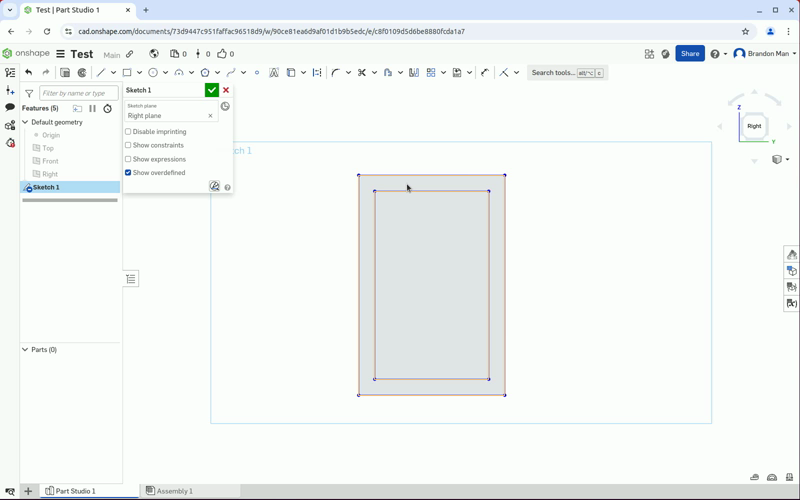
click(407, 183)
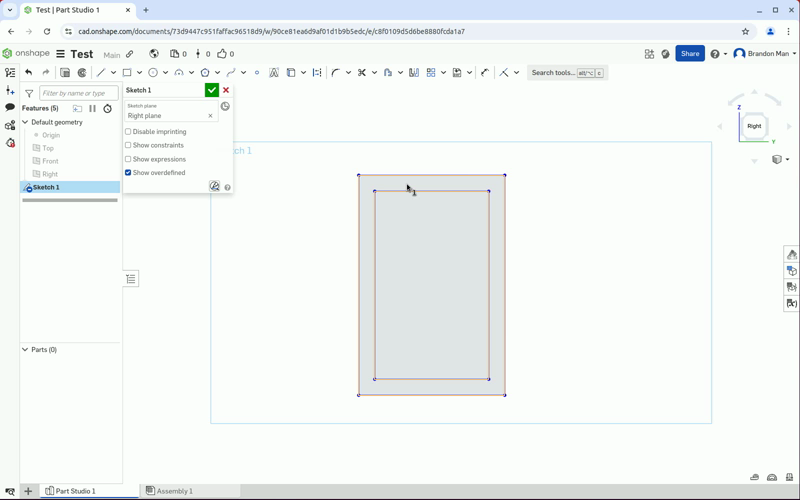
mouse_move(73, 352)
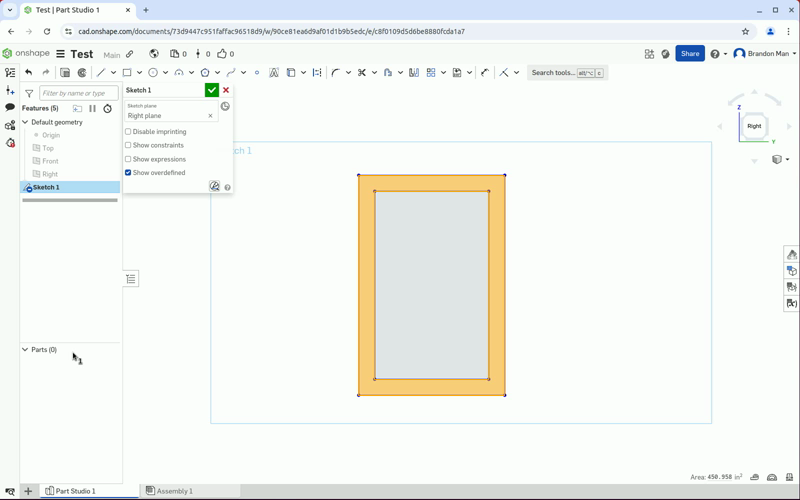
key(shift+y)
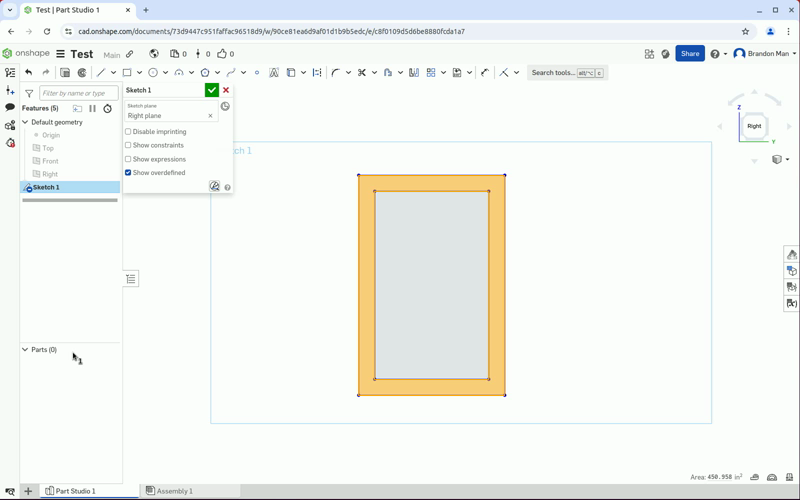
key(shift+e)
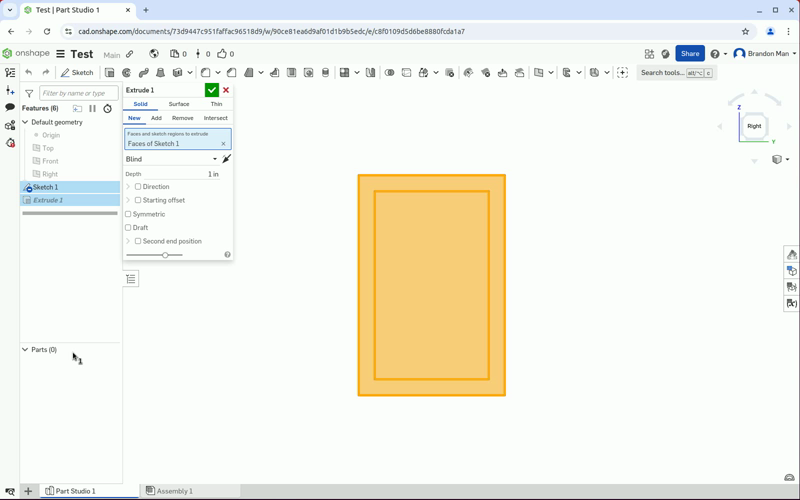
mouse_move(143, 106)
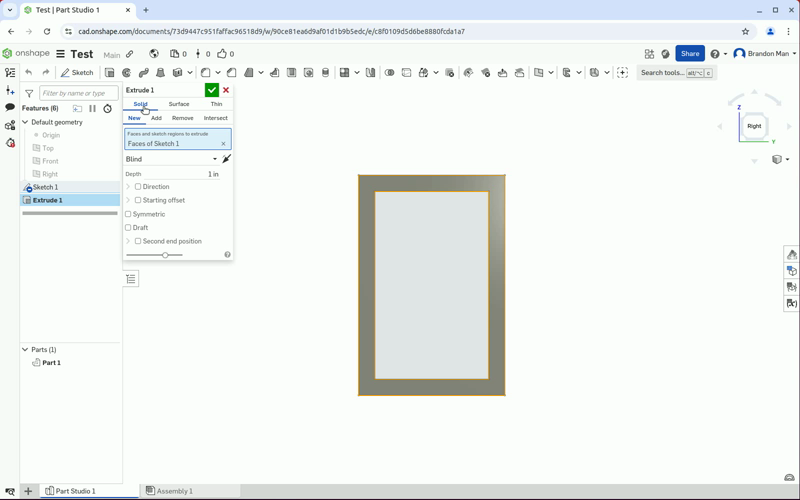
click(143, 106)
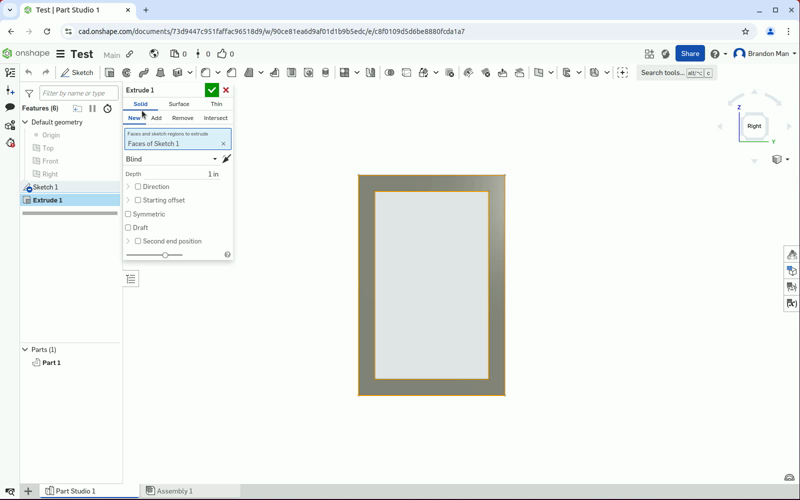
mouse_move(137, 120)
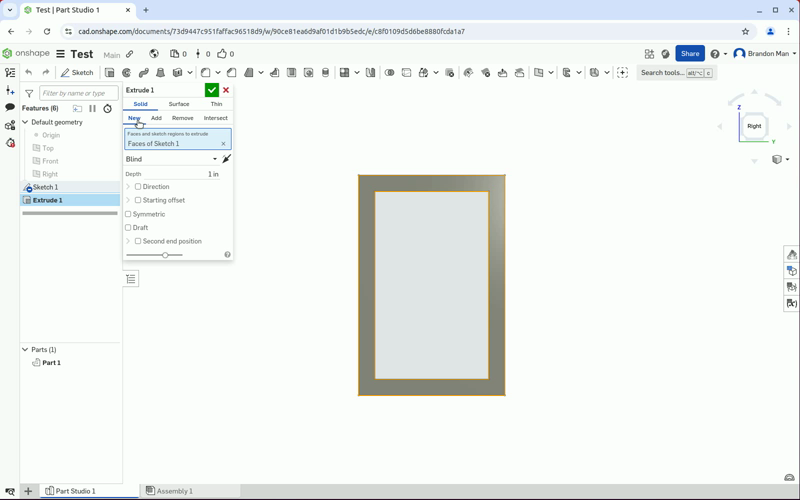
click(137, 120)
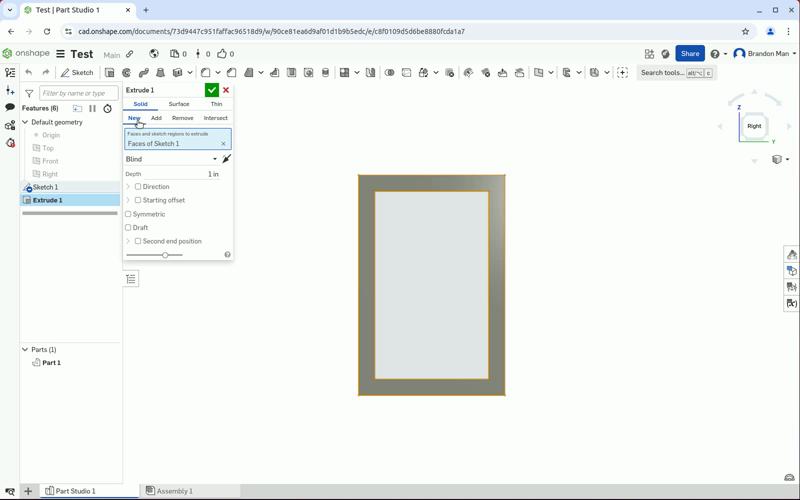
key(tab, 4)
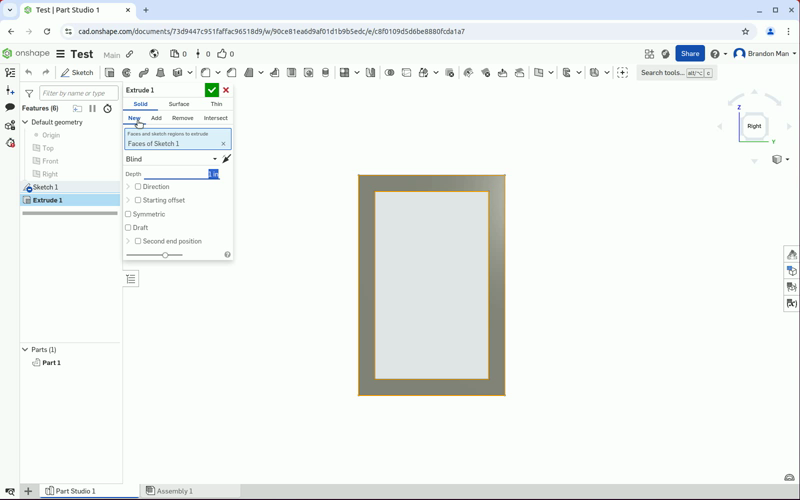
text(1.926)
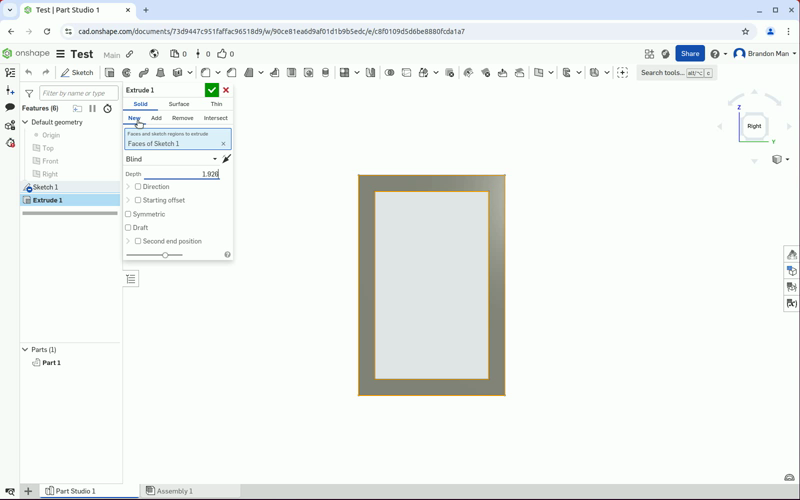
key(enter)
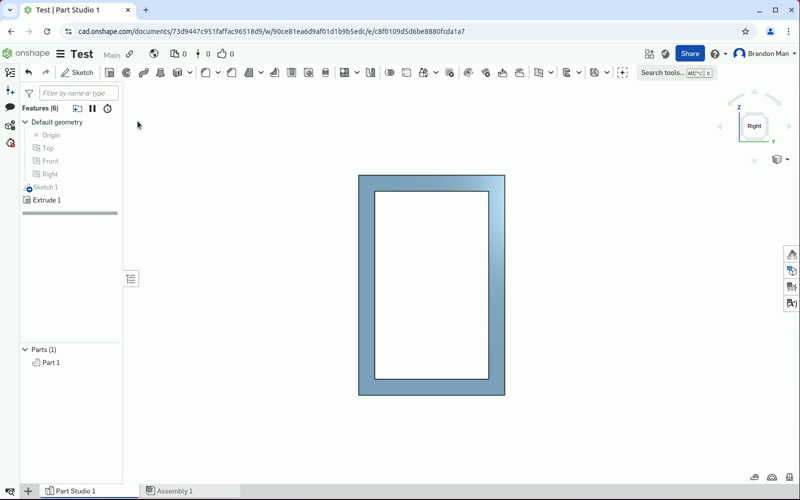
key(shift+h)
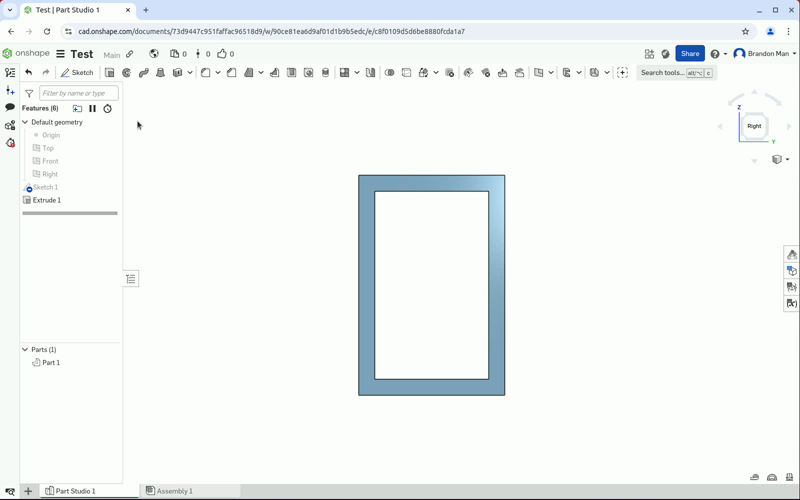
key(shift+h)
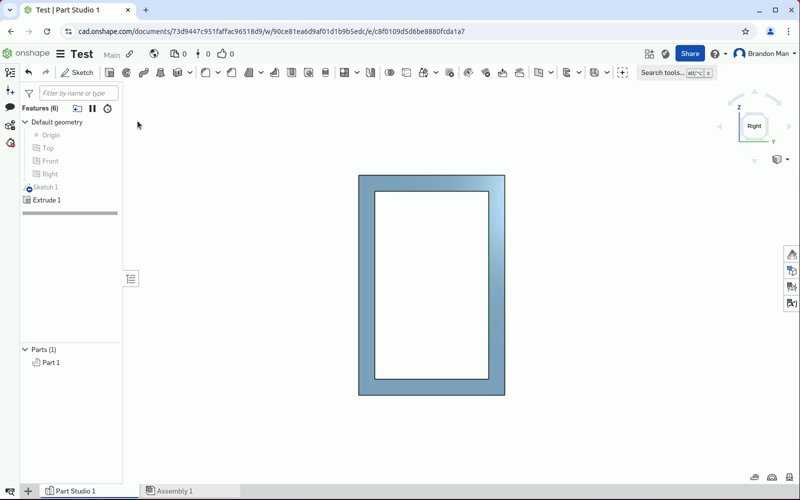
mouse_move(73, 189)
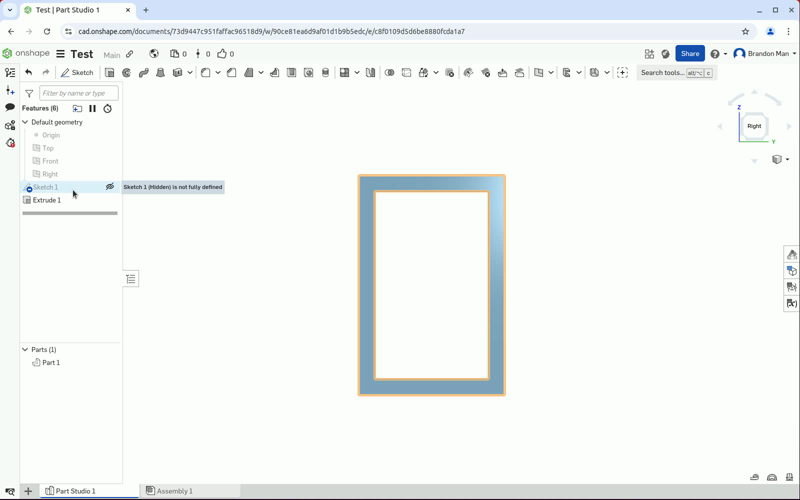
click(73, 189)
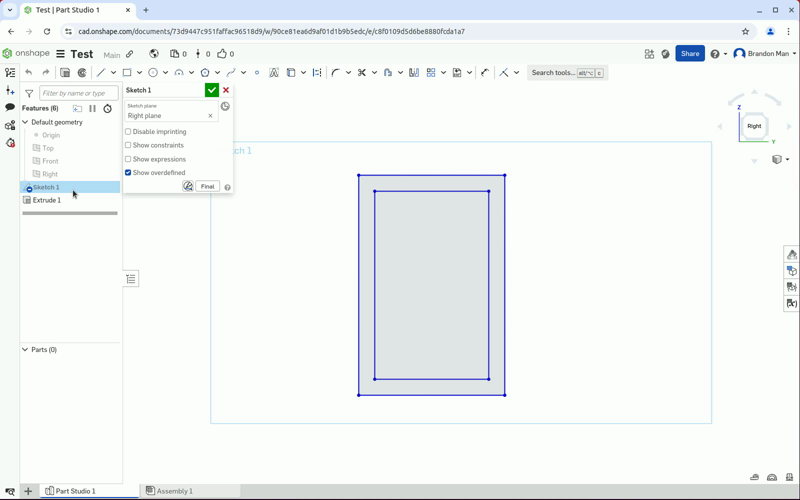
mouse_move(229, 92)
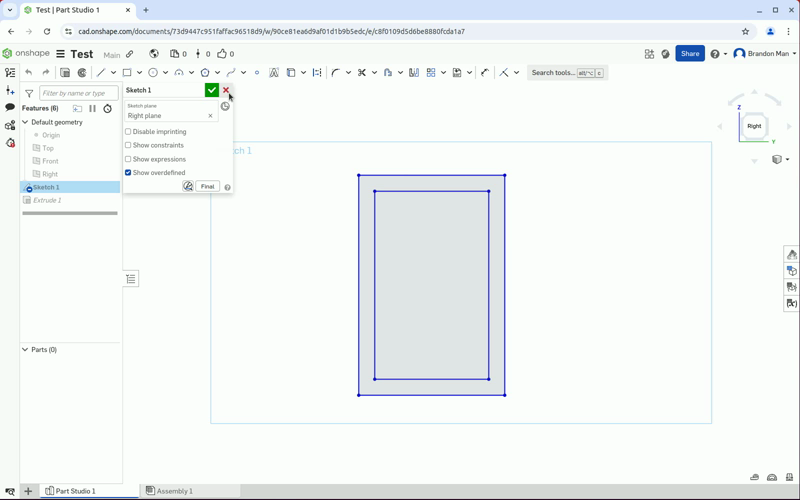
click(229, 92)
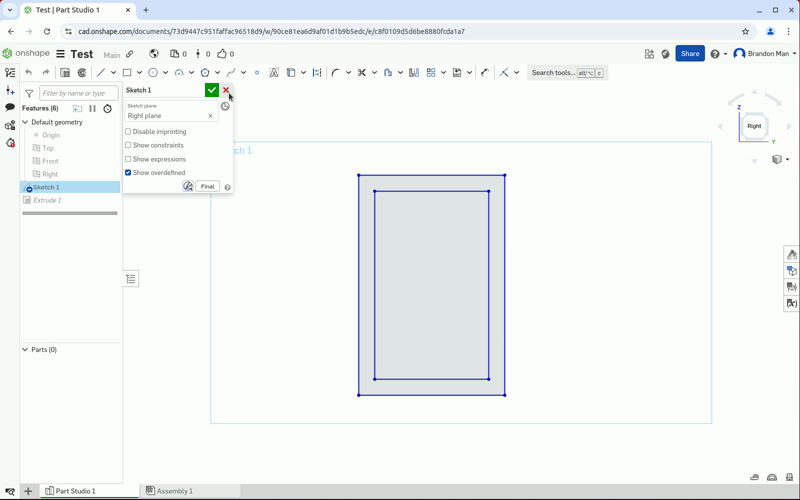
key(shift+s)
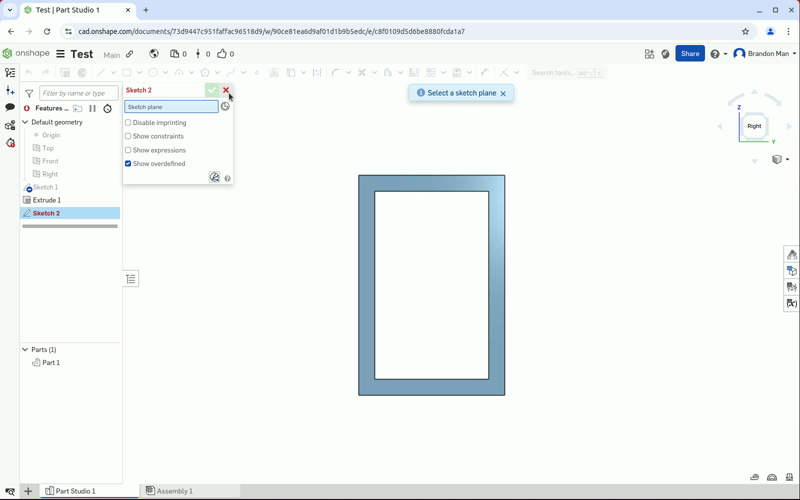
mouse_move(73, 176)
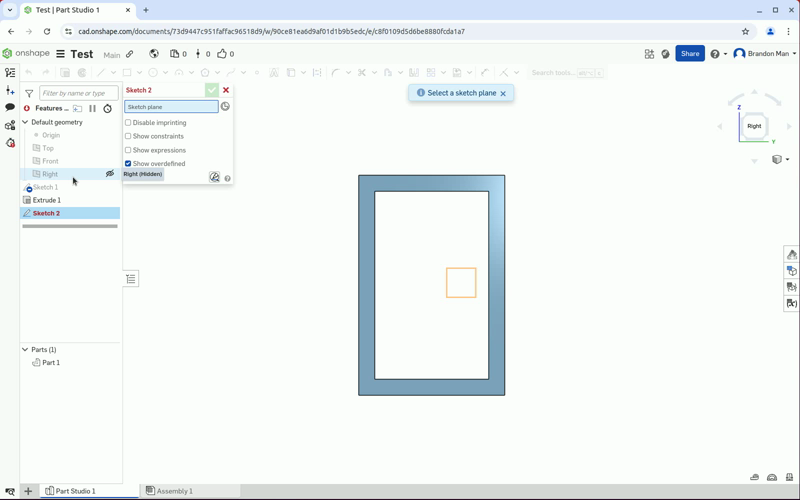
click(73, 176)
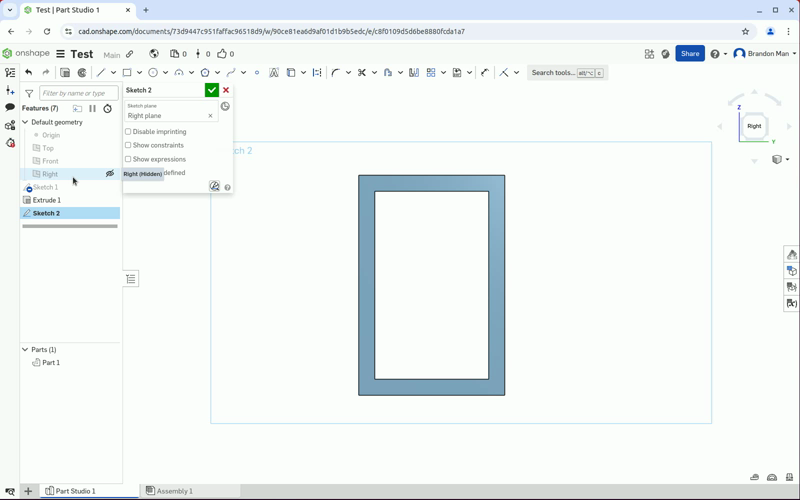
mouse_move(73, 352)
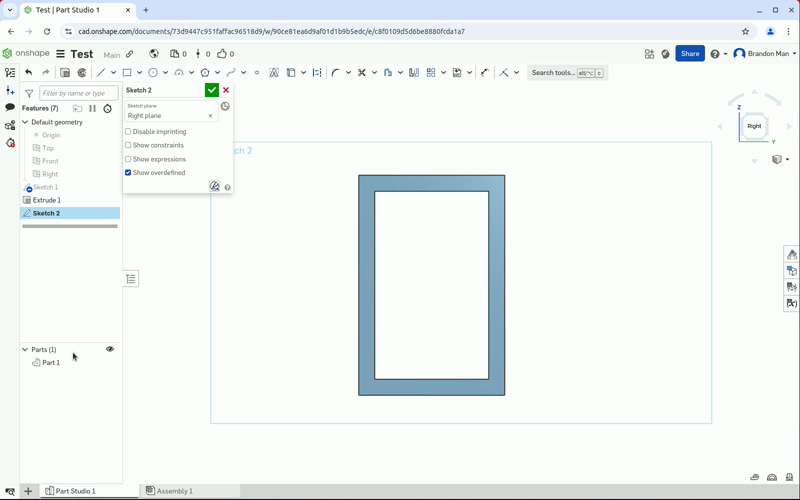
key(y)
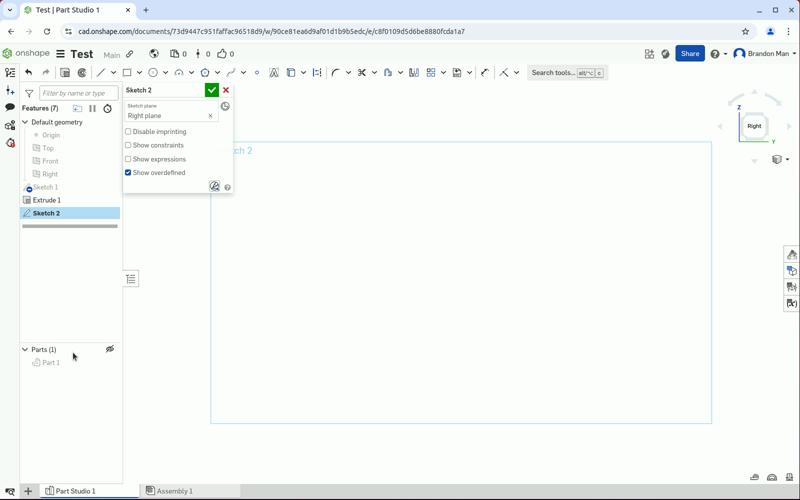
key(l)
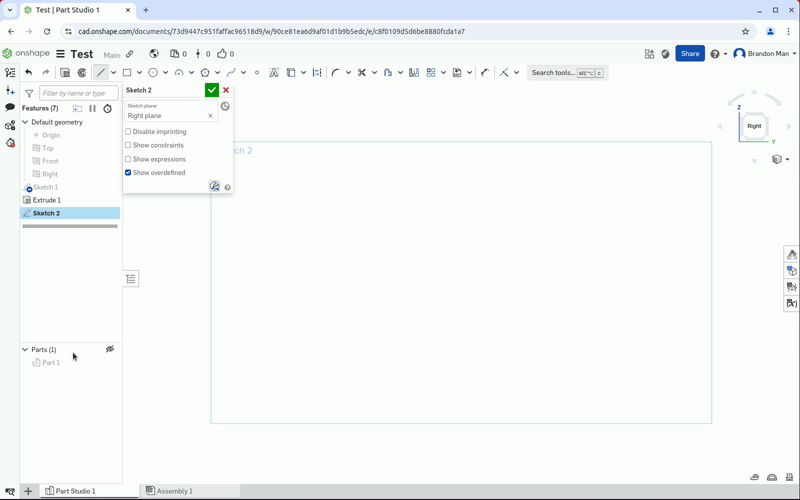
key_down(shift)
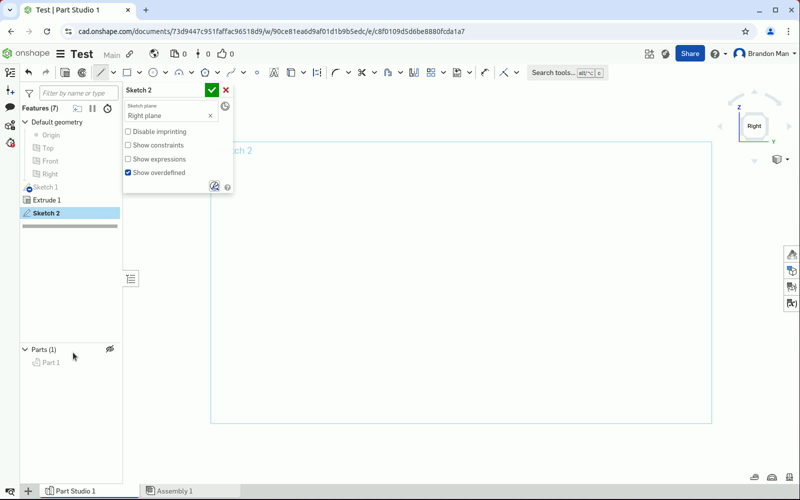
mouse_move(358, 395)
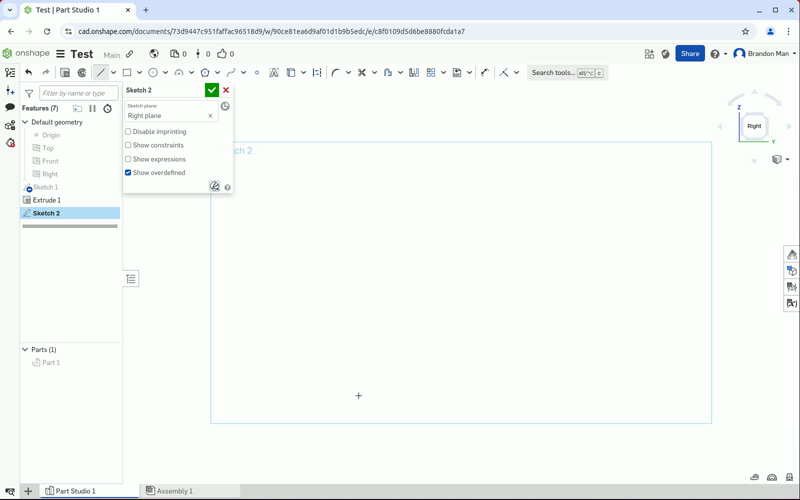
click(358, 395)
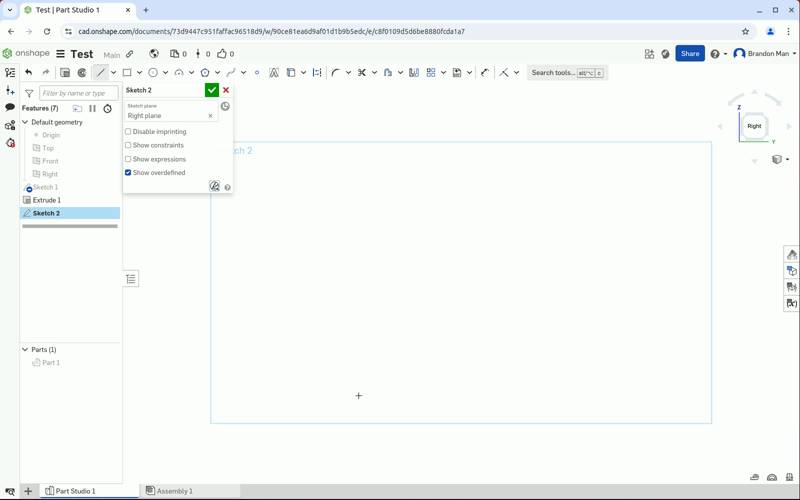
key_up(shift)
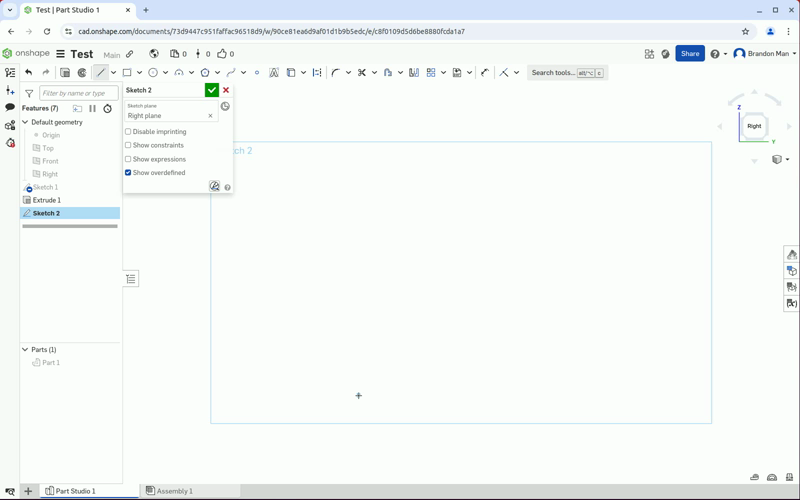
key_down(shift)
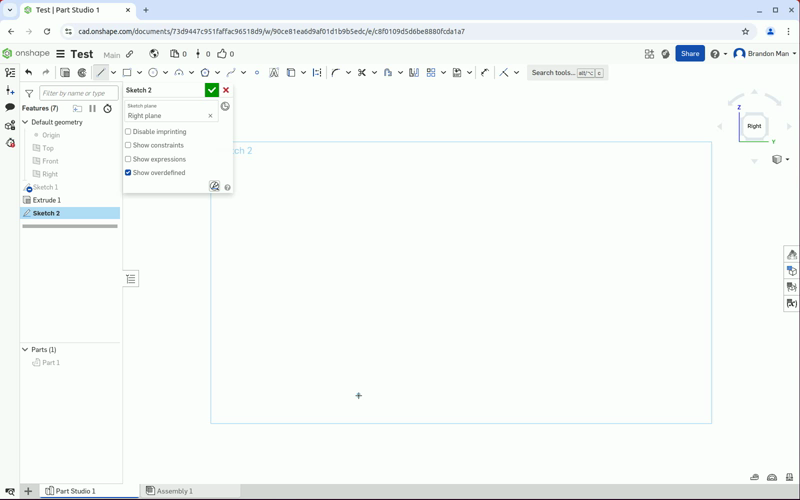
mouse_move(504, 395)
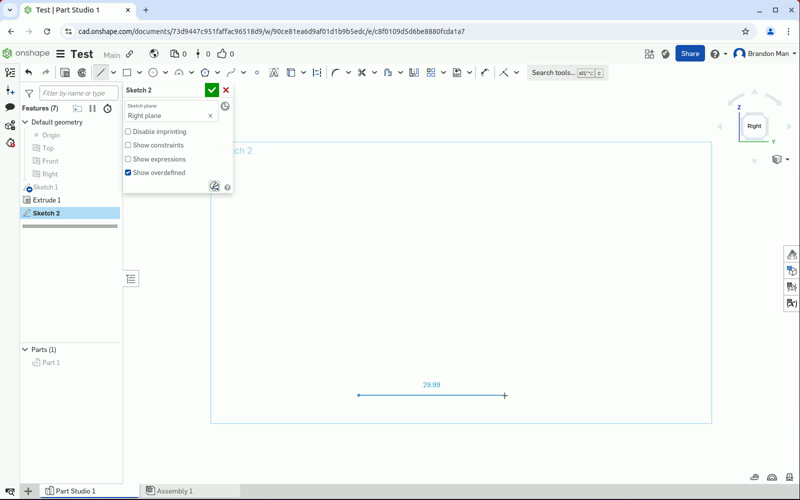
click(504, 395)
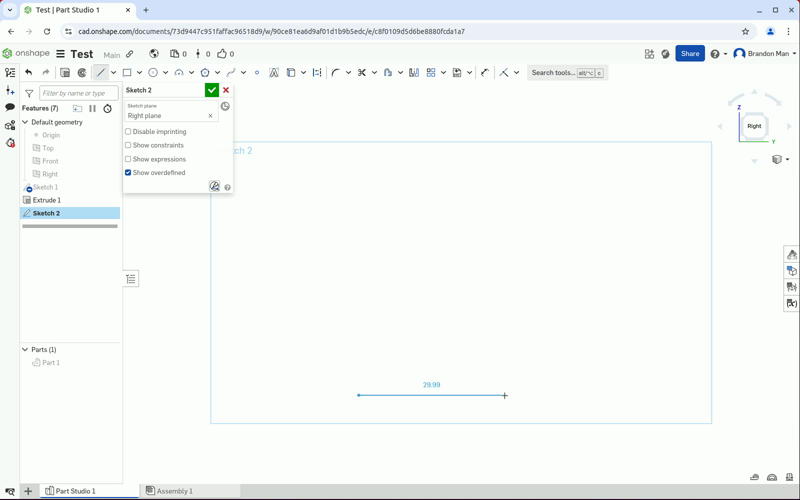
key_up(shift)
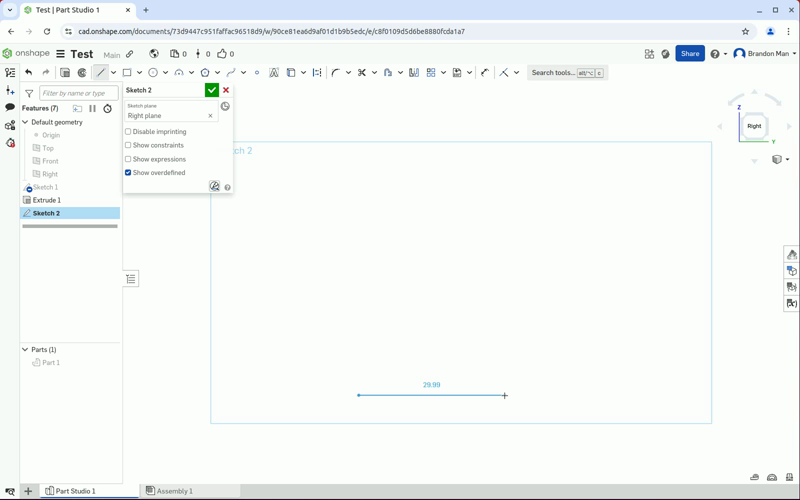
key_down(shift)
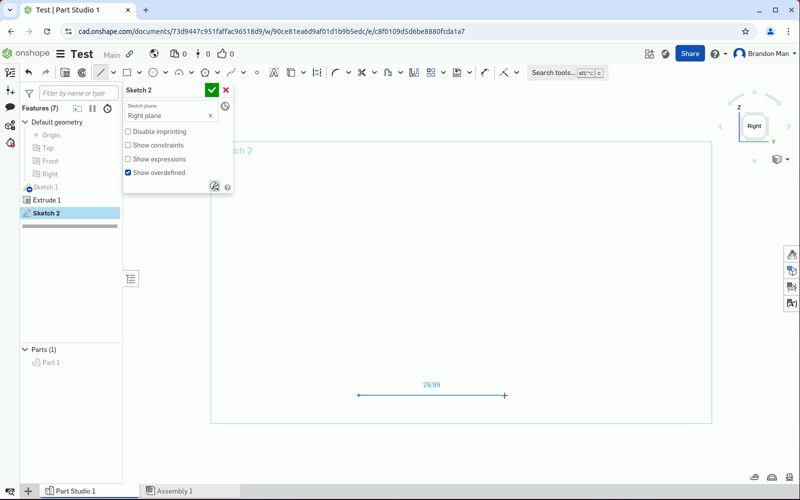
mouse_move(504, 175)
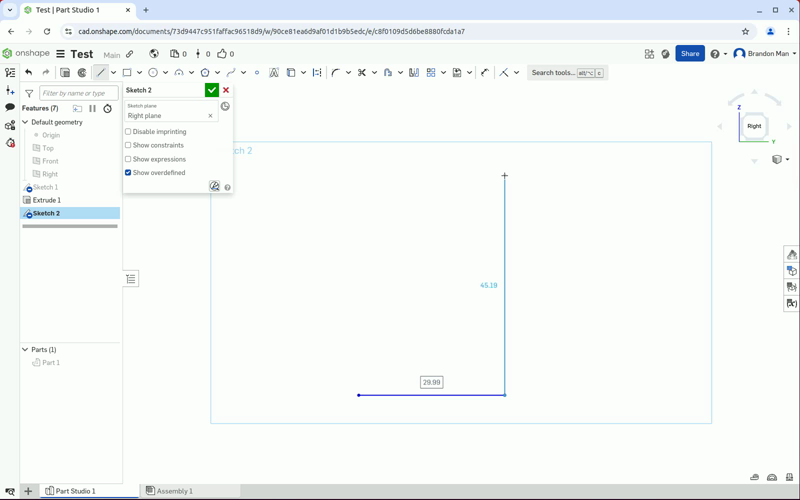
click(504, 175)
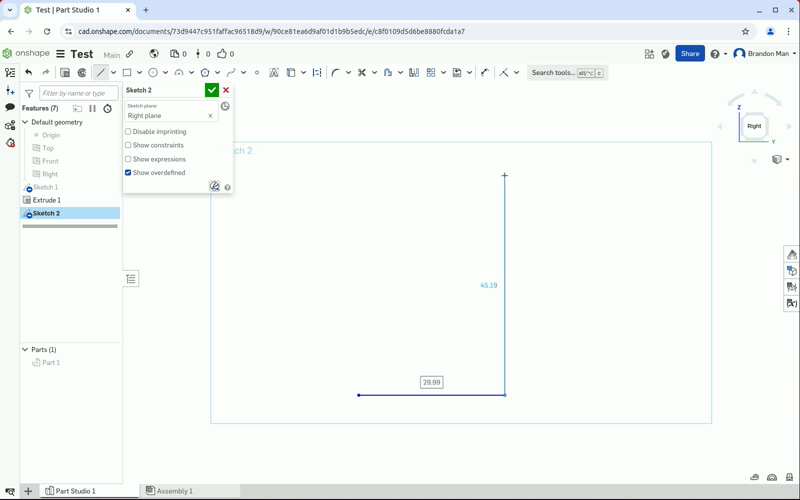
key_up(shift)
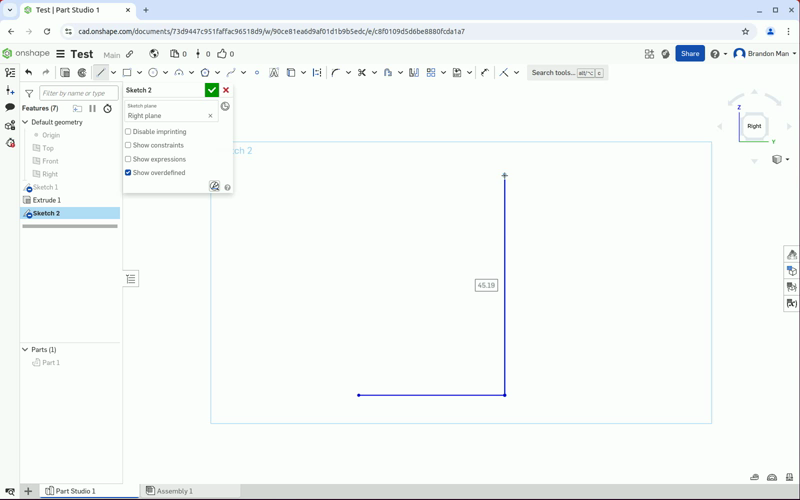
key_down(shift)
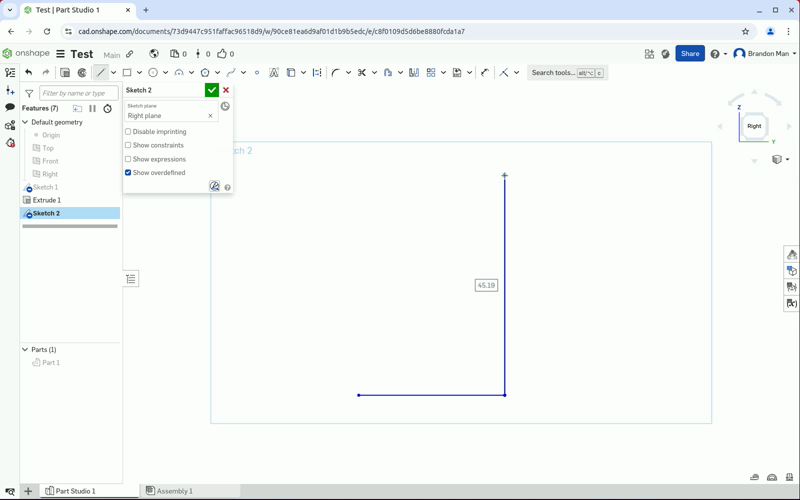
mouse_move(358, 175)
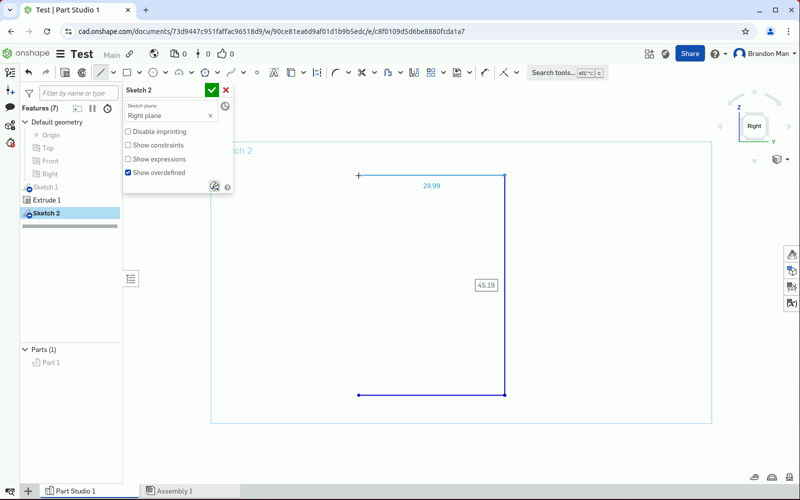
click(358, 175)
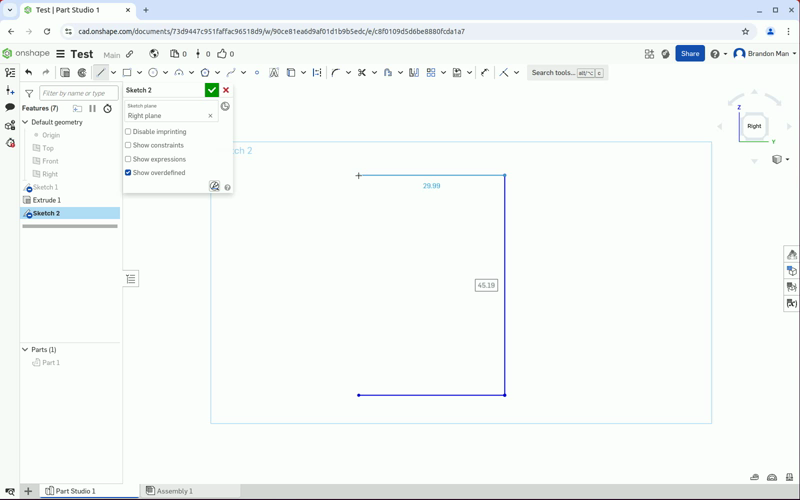
key_up(shift)
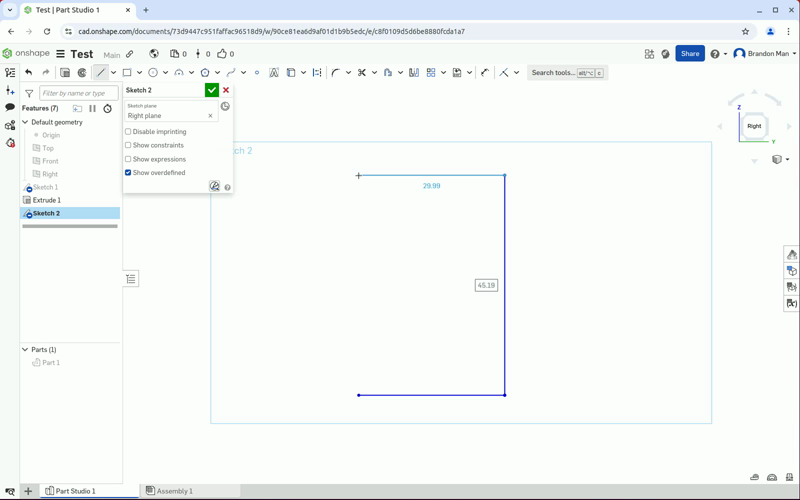
key_down(shift)
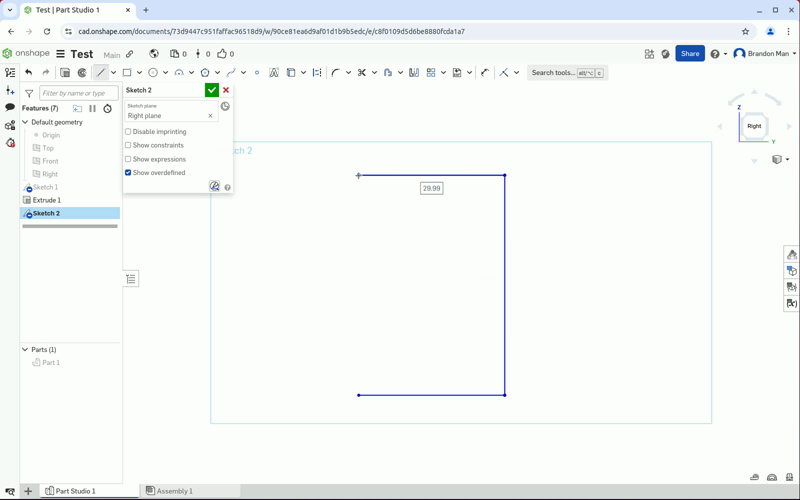
mouse_move(358, 395)
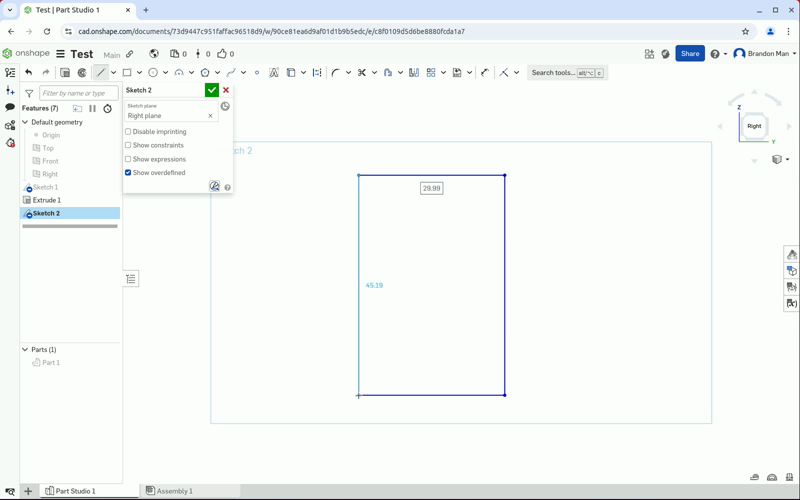
key_up(shift)
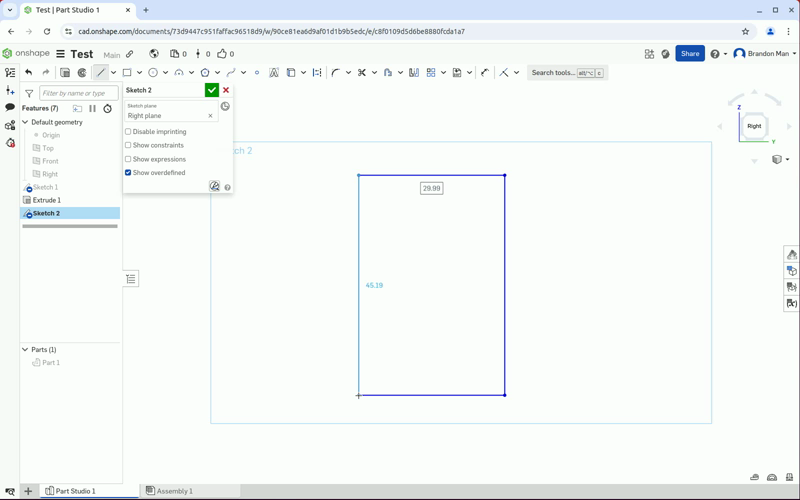
click(358, 395)
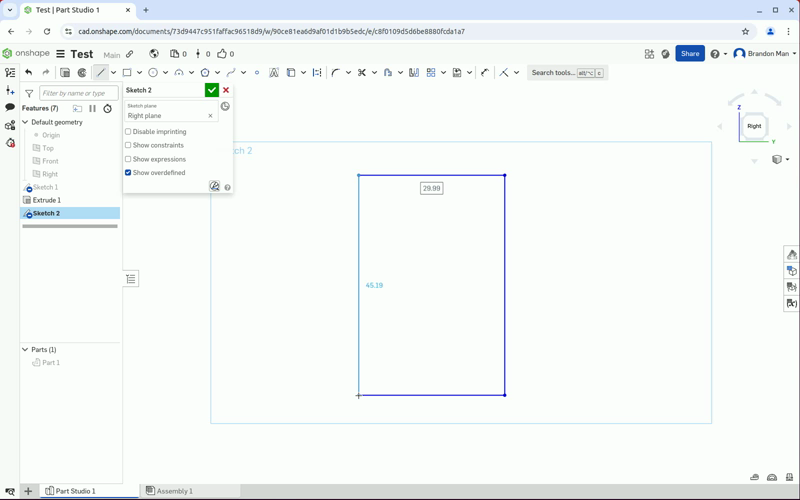
key(esc)
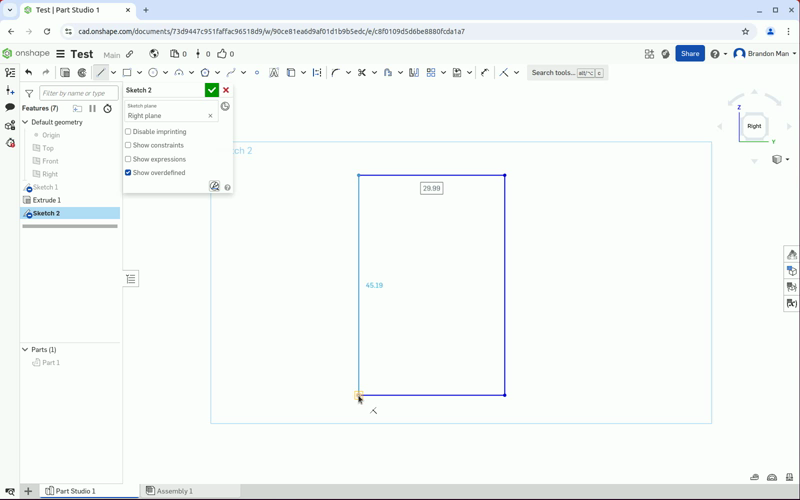
key(l)
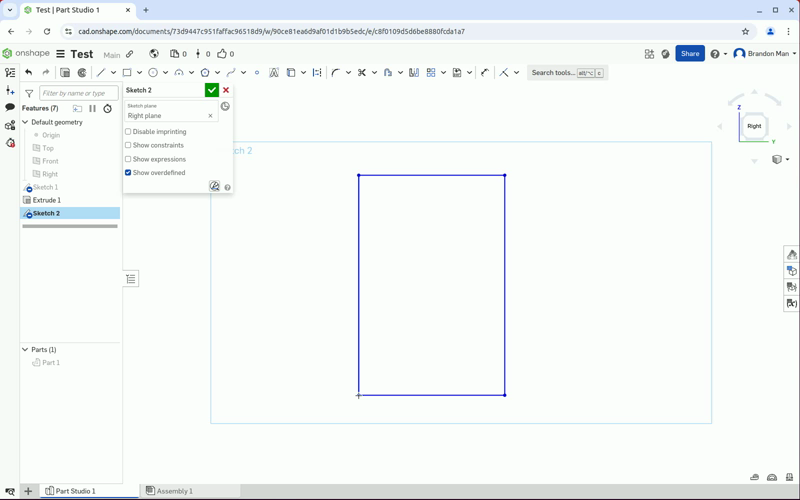
key_down(shift)
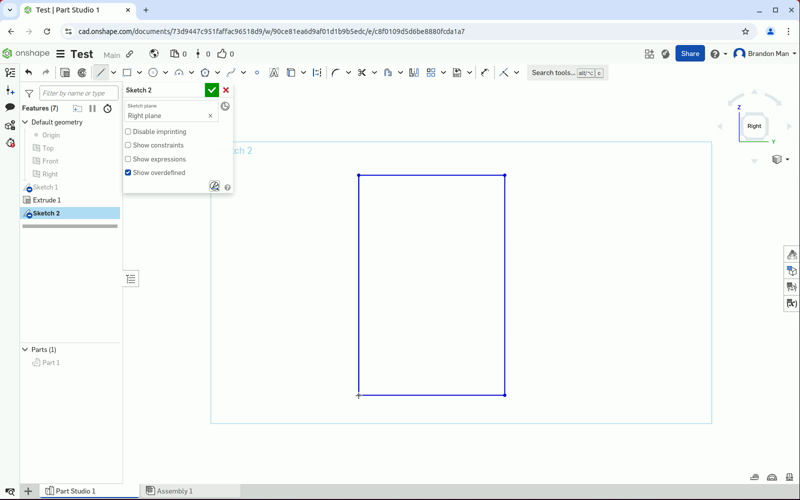
mouse_move(374, 379)
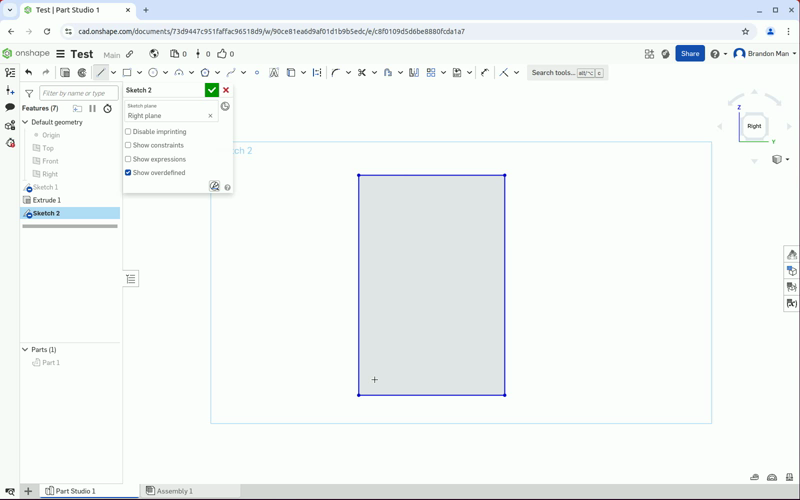
click(374, 379)
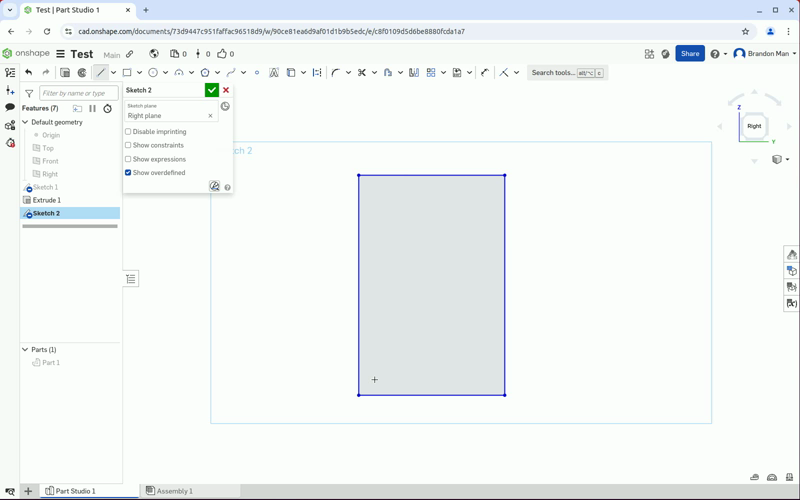
key_up(shift)
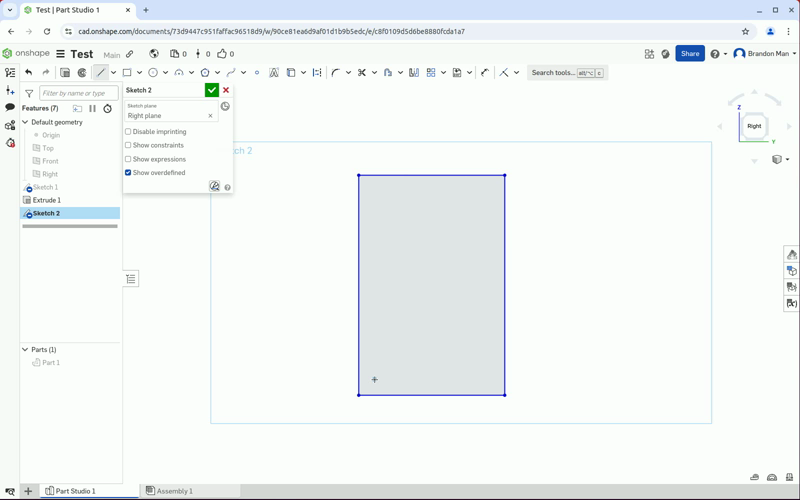
key_down(shift)
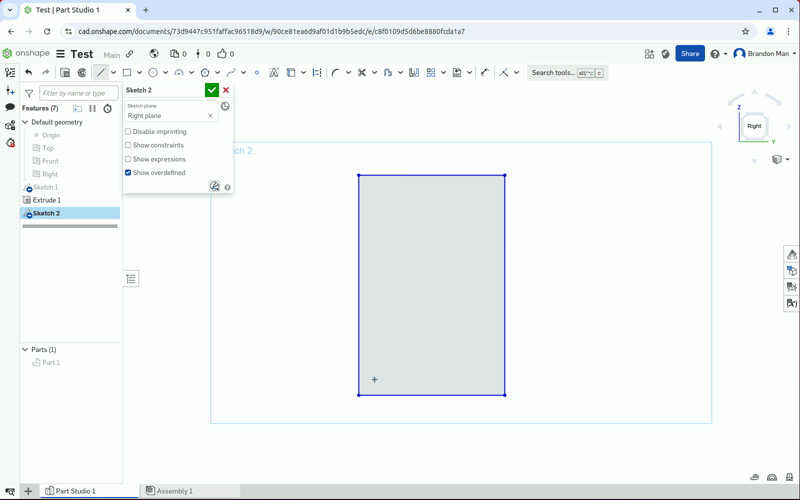
mouse_move(488, 379)
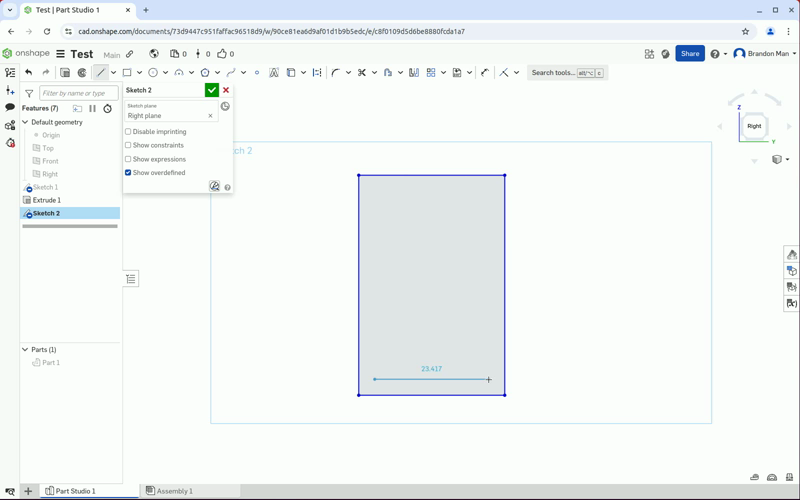
click(488, 379)
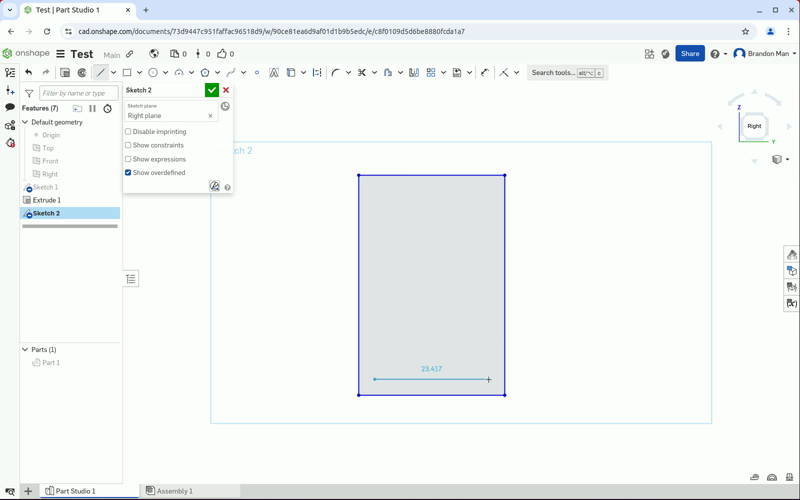
key_up(shift)
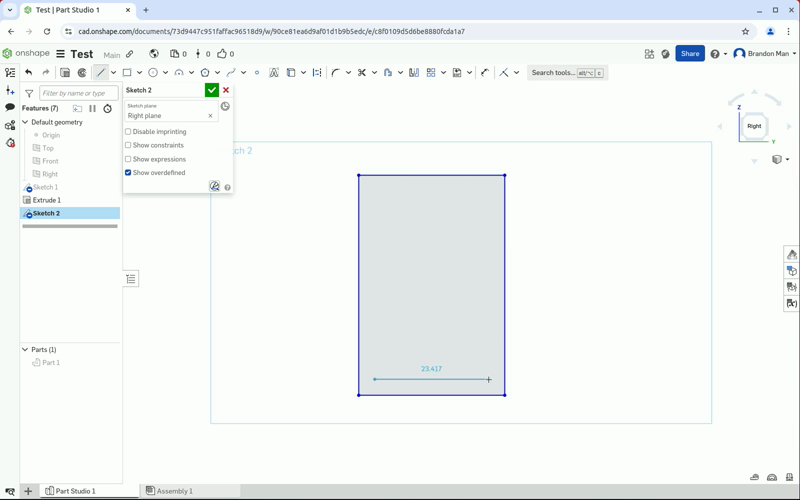
key_down(shift)
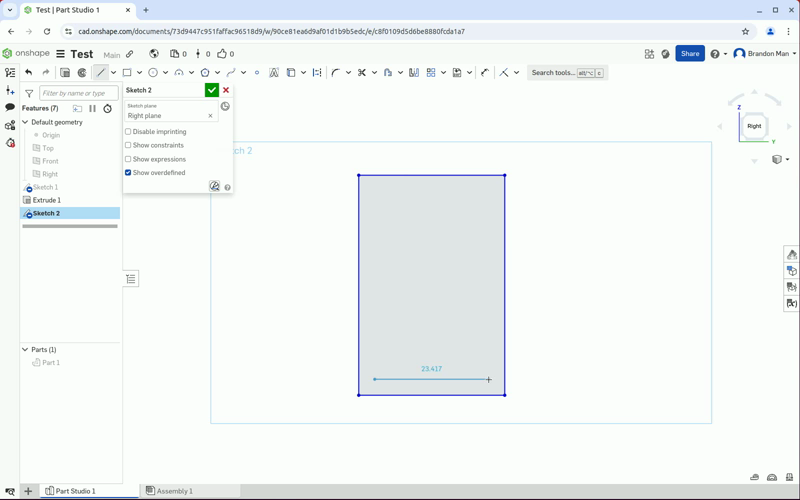
mouse_move(488, 191)
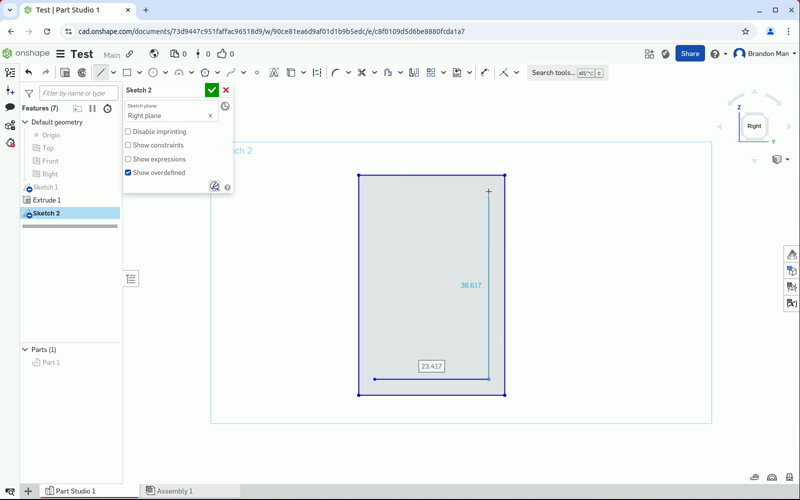
click(488, 191)
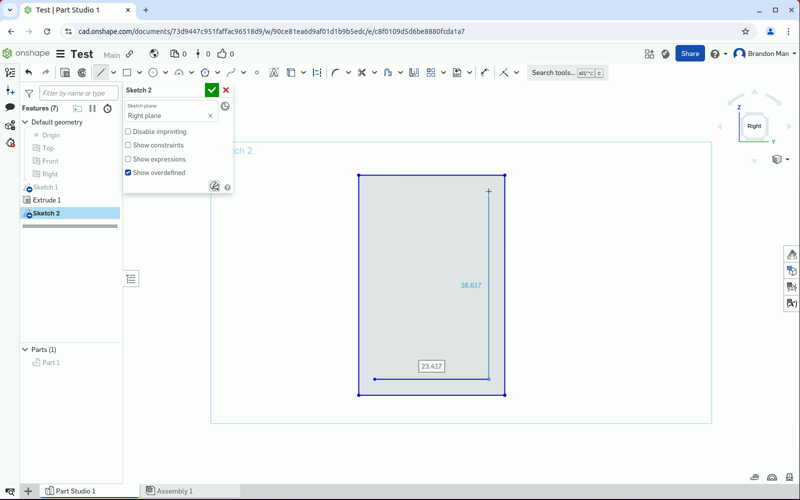
key_up(shift)
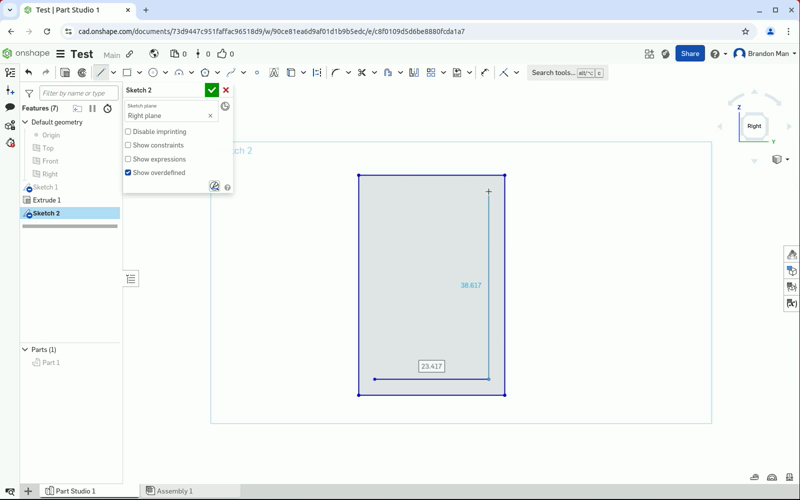
key_down(shift)
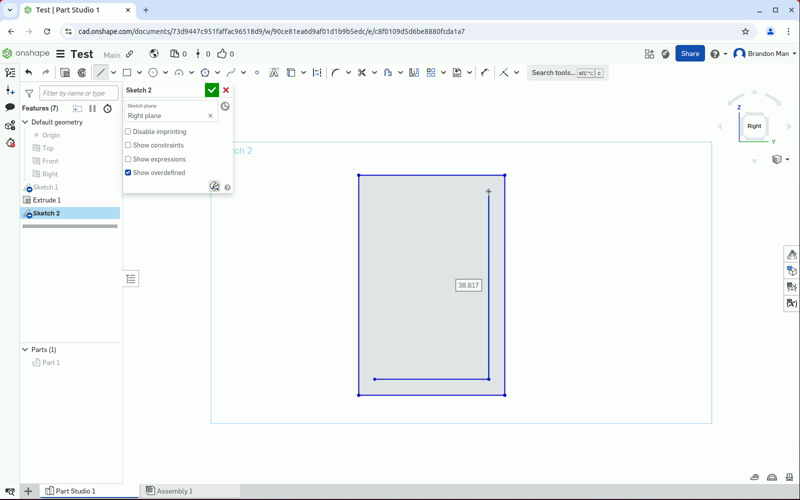
mouse_move(374, 191)
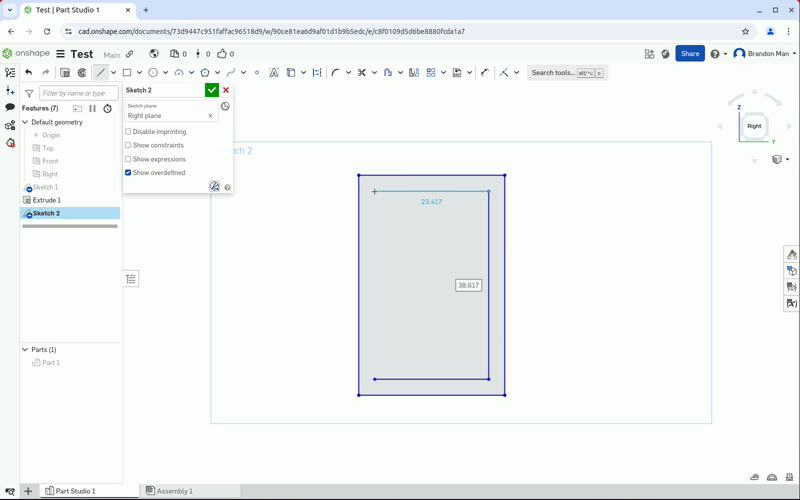
click(374, 191)
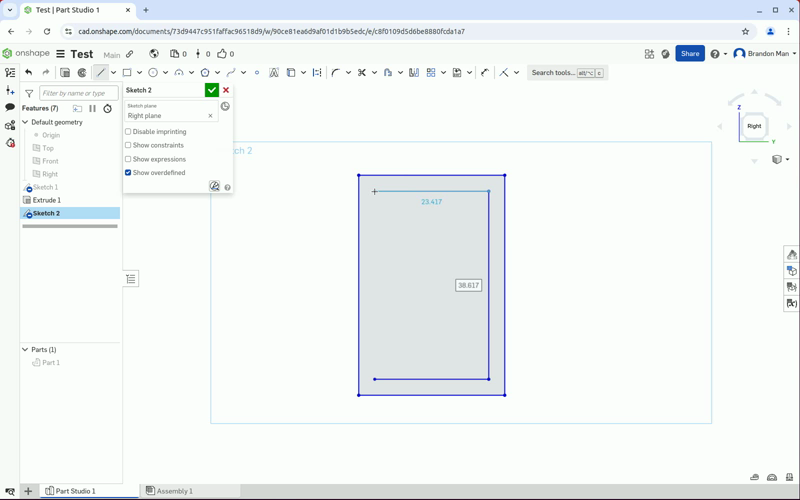
key_up(shift)
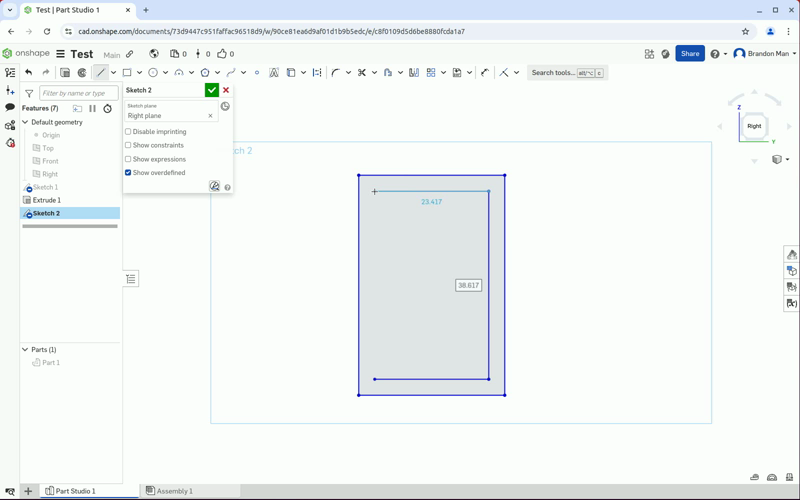
key_down(shift)
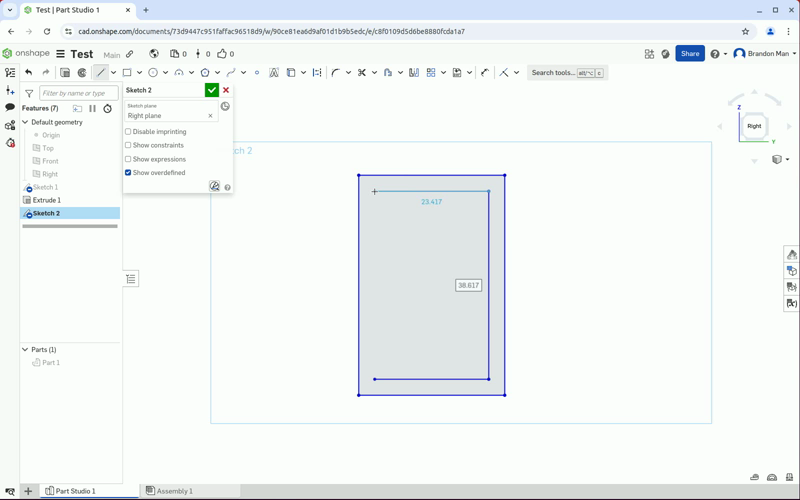
mouse_move(374, 379)
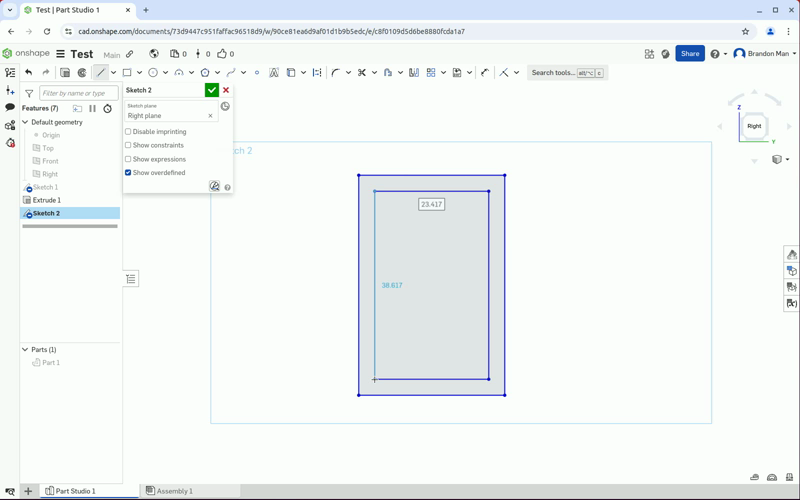
key_up(shift)
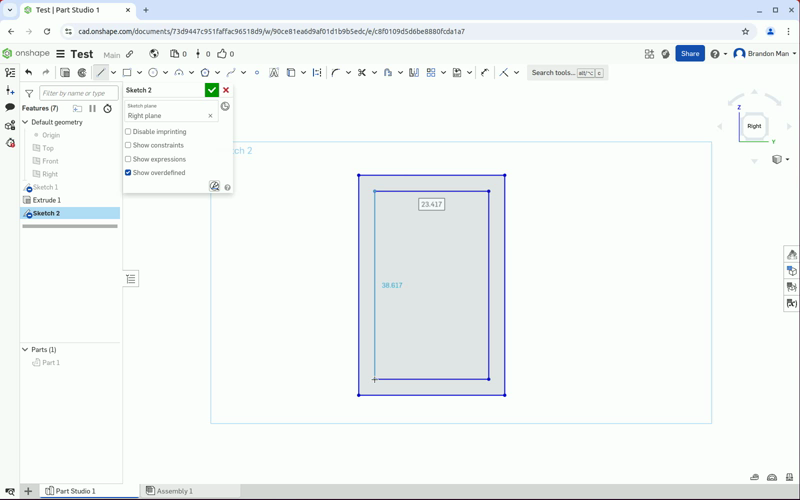
click(374, 379)
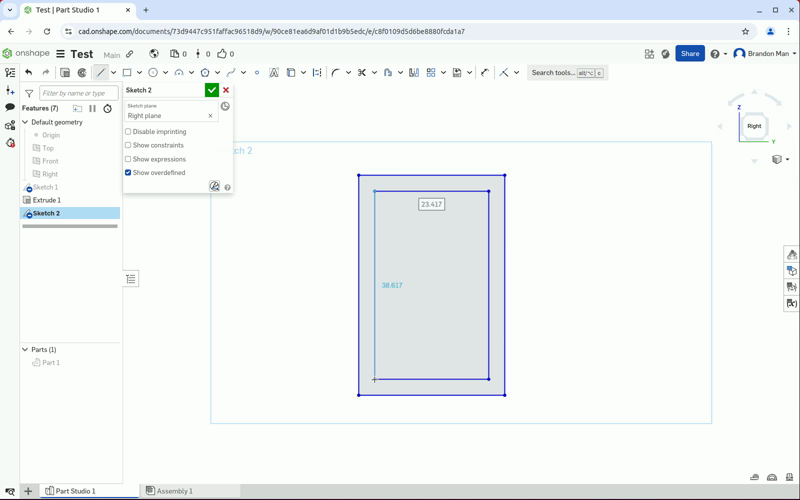
key(esc)
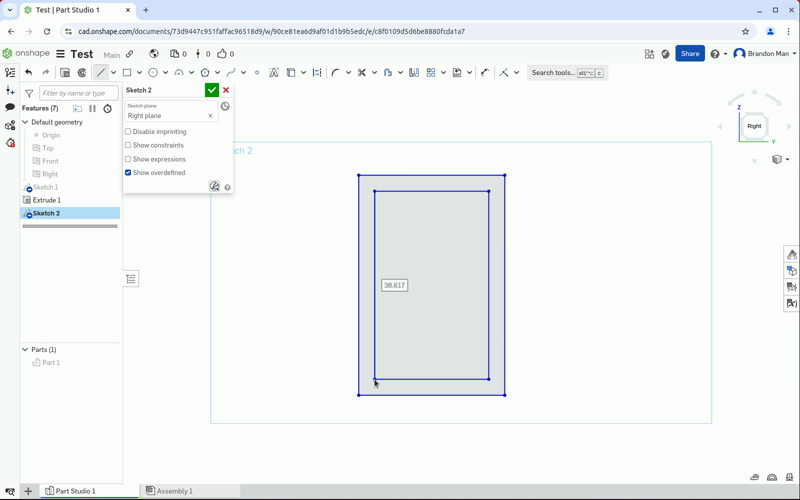
mouse_move(367, 352)
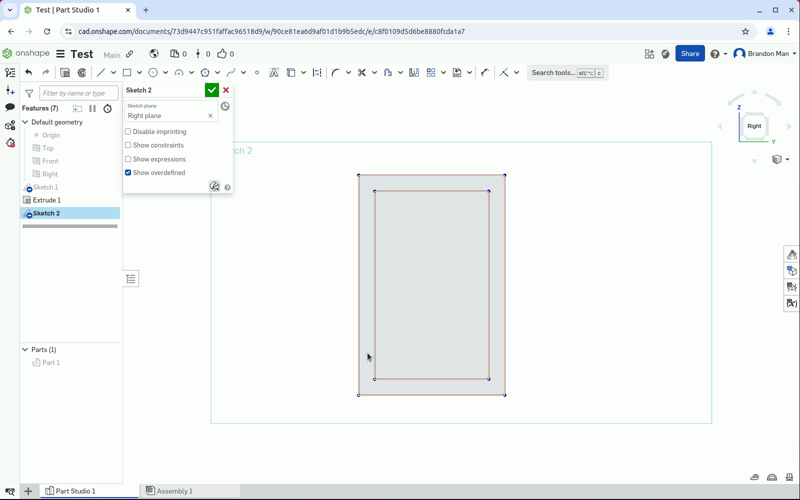
click(367, 352)
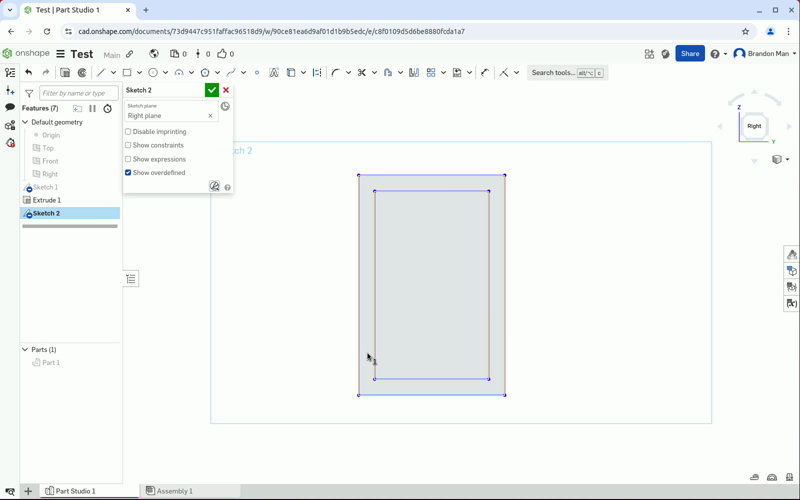
mouse_move(73, 352)
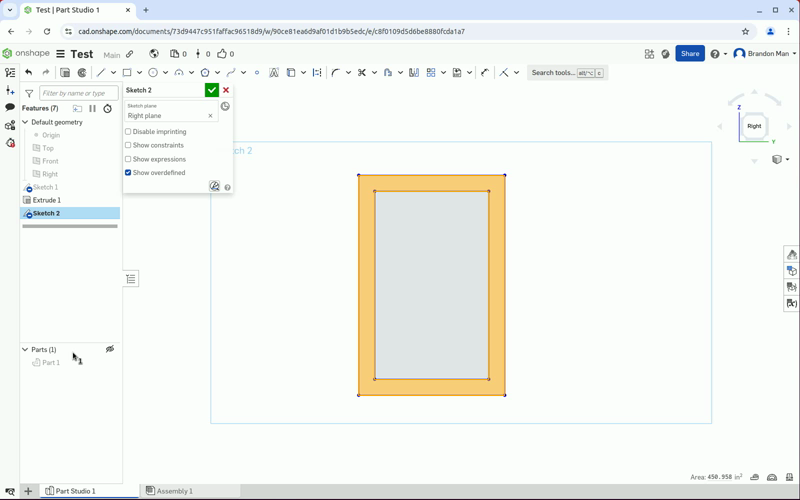
key(shift+y)
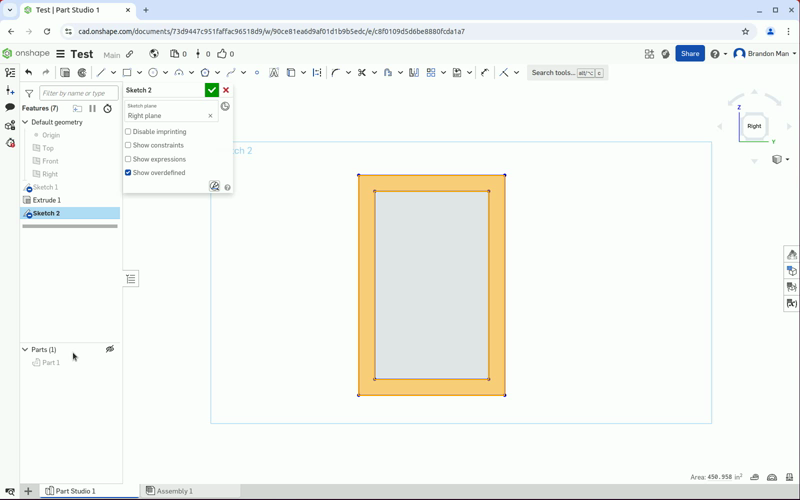
key(shift+e)
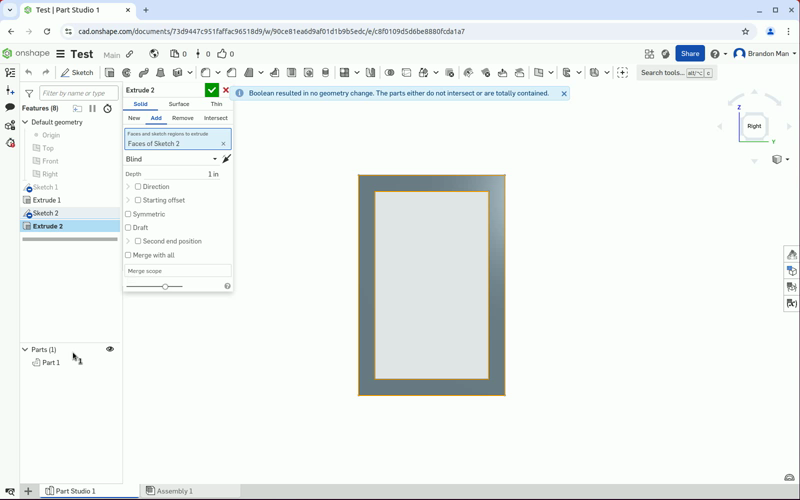
mouse_move(143, 106)
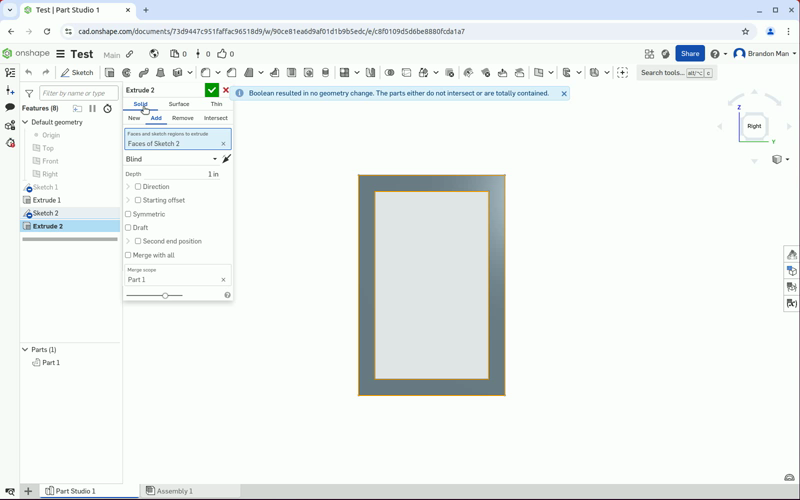
click(143, 106)
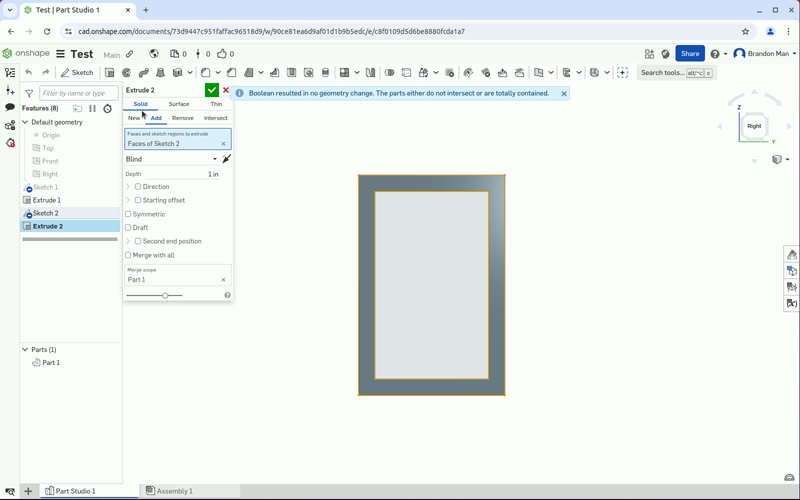
mouse_move(137, 120)
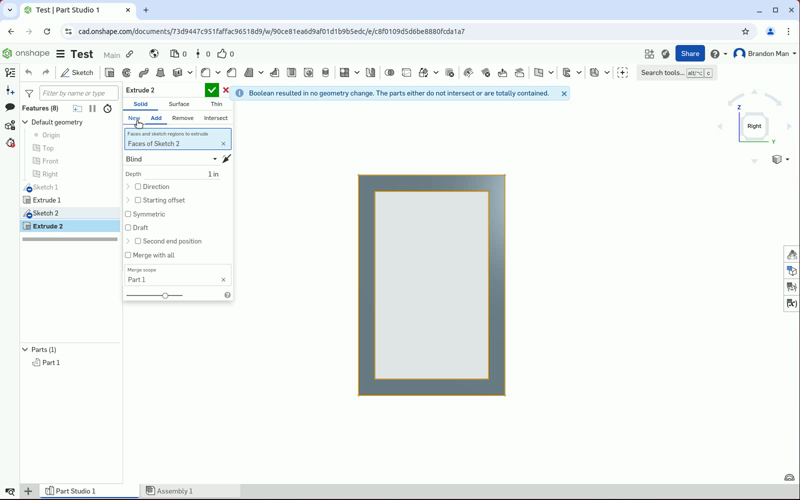
click(137, 120)
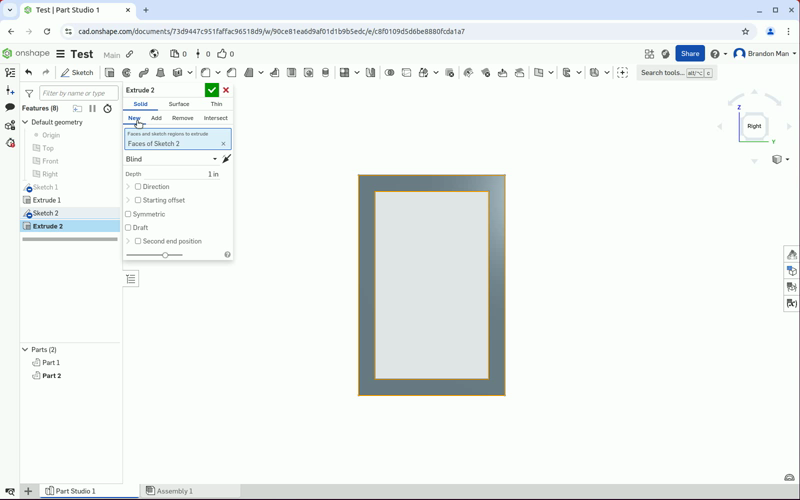
key(tab, 4)
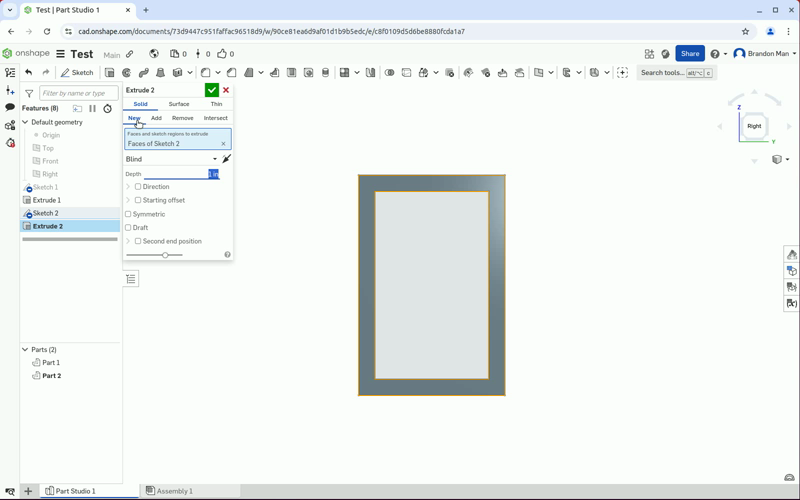
text(1.926)
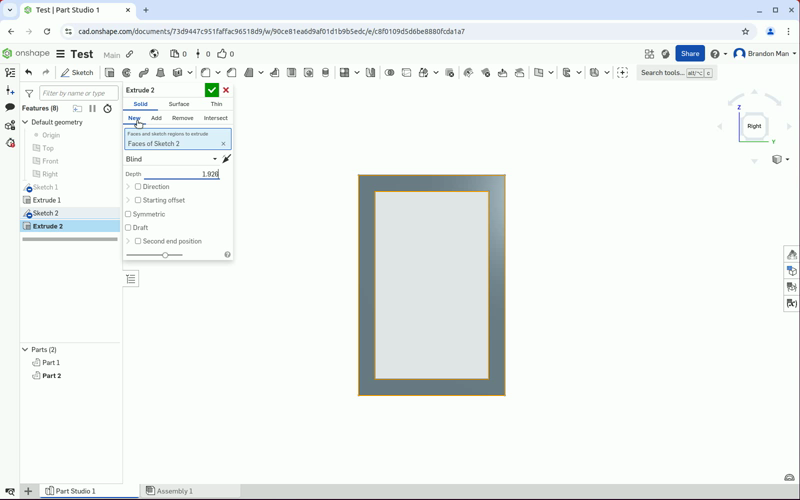
key(enter)
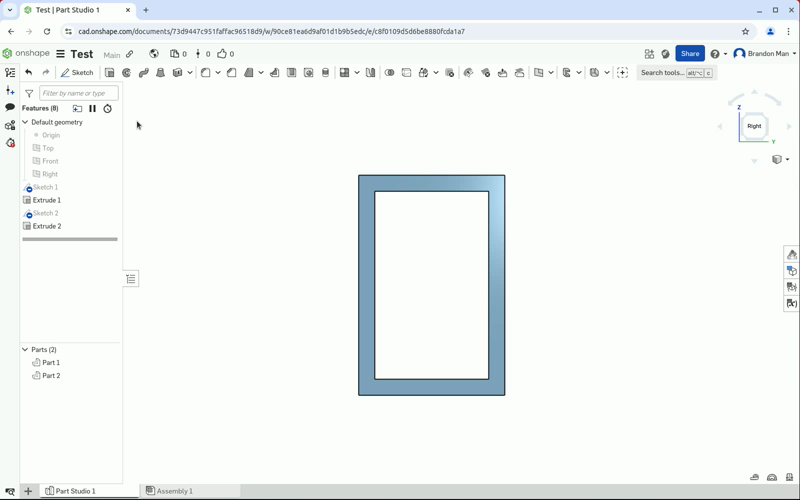
key(shift+h)
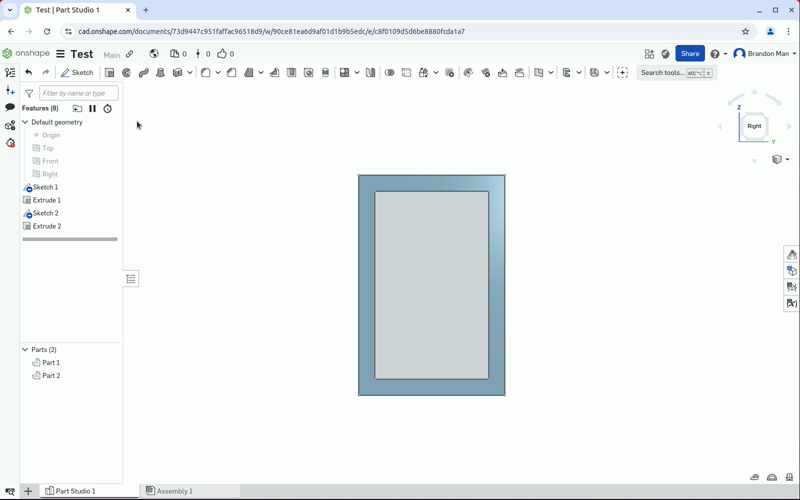
key(shift+h)
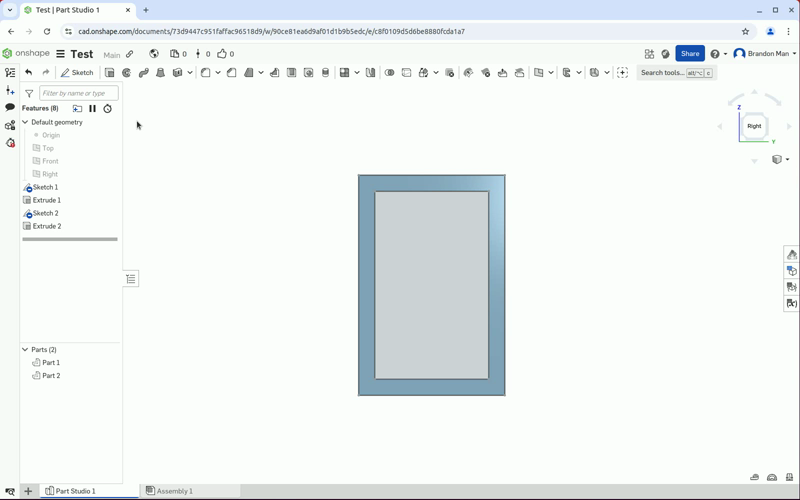
key(shift+7)
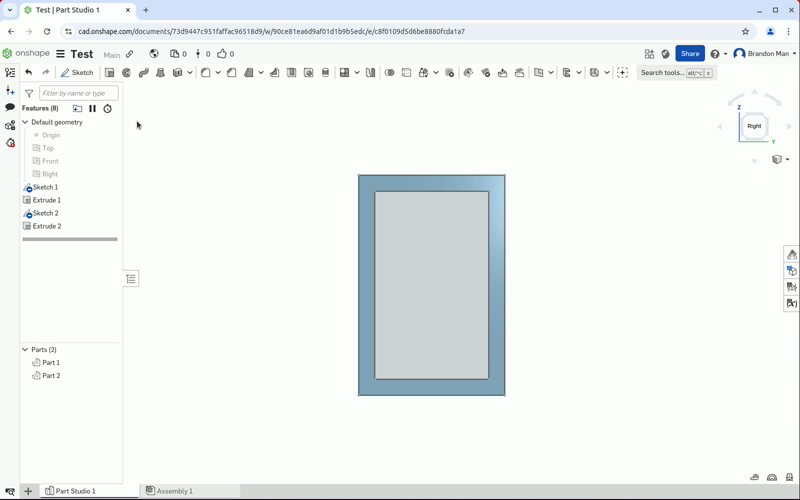
key(right, 2)
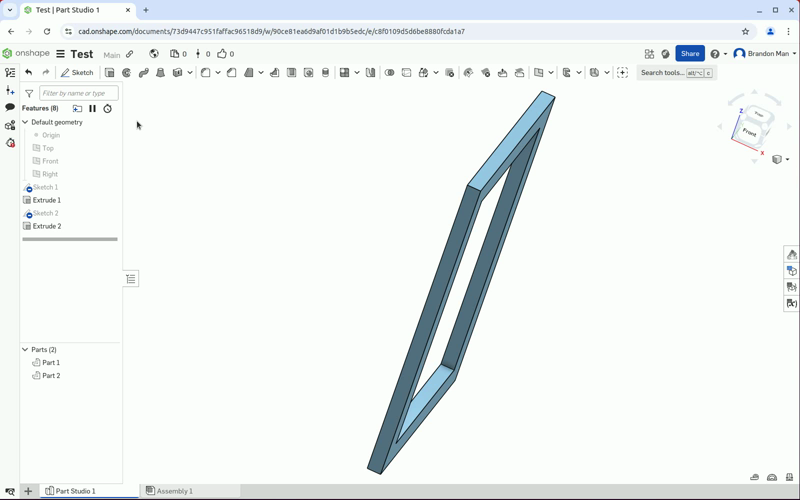
key(down, 2)
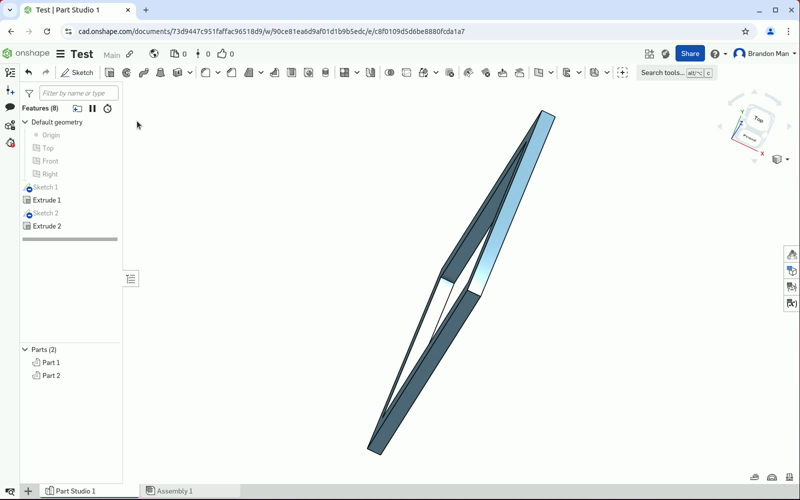
key(up, 2)
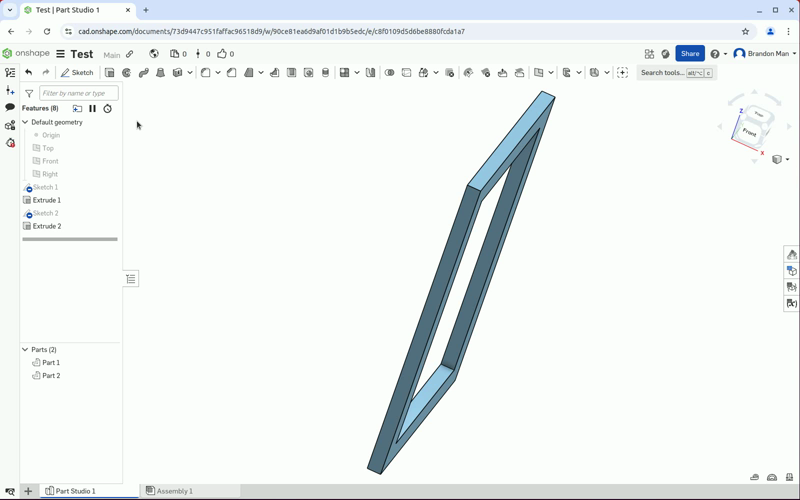
key(left, 2)
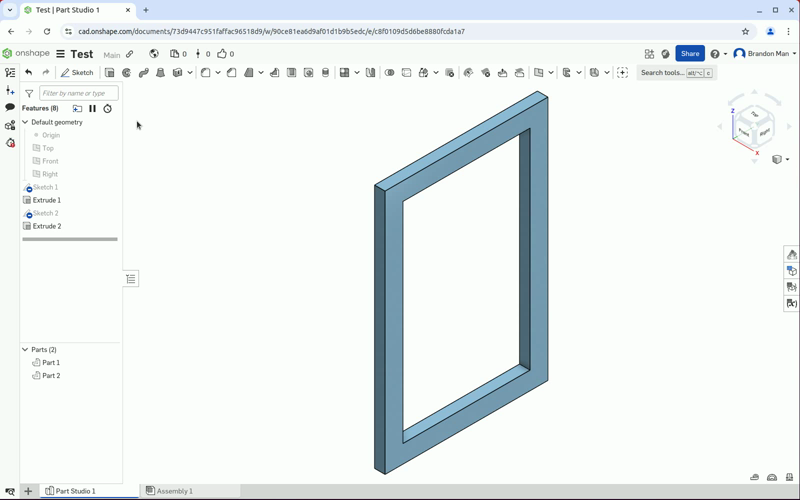
mouse_move(73, 189)
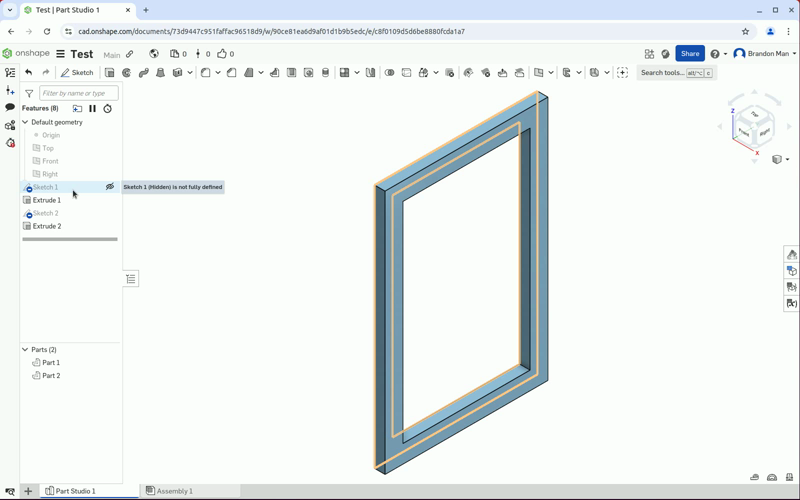
click(73, 189)